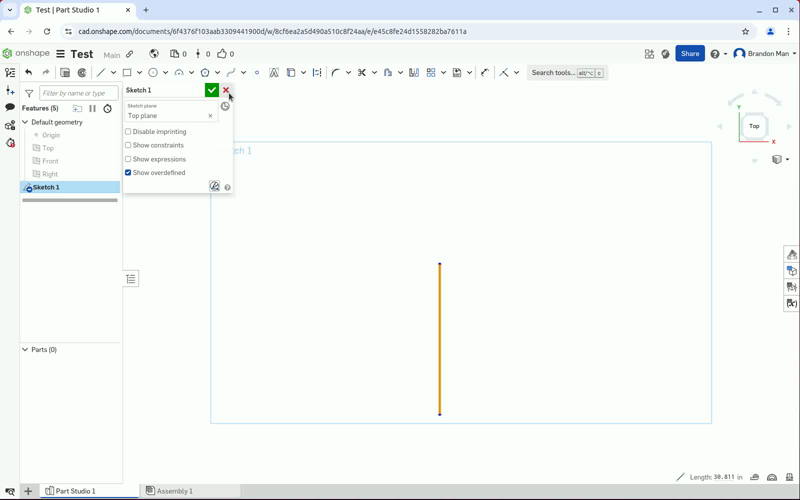
key(shift+h)
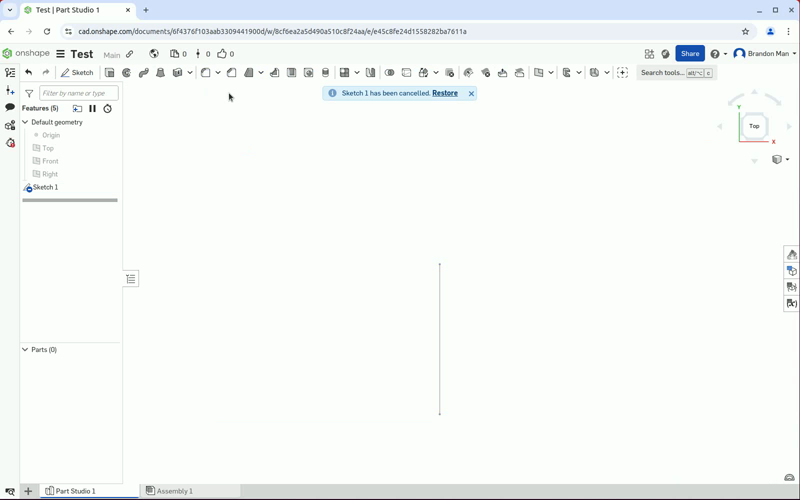
key(shift+s)
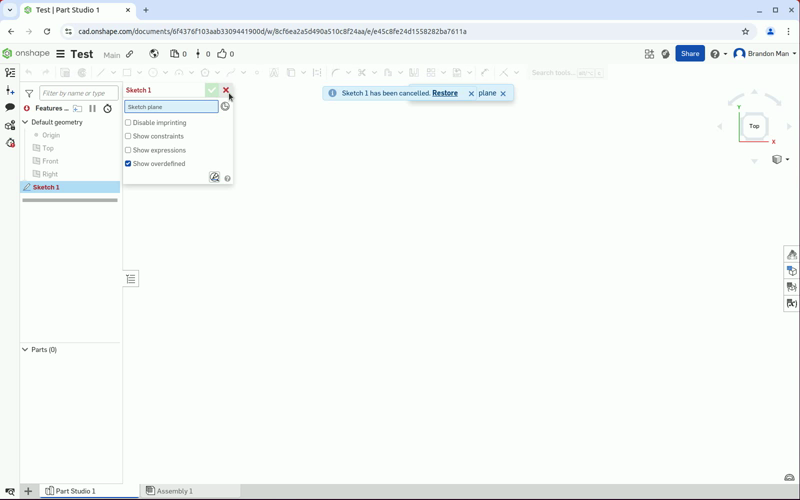
mouse_move(73, 150)
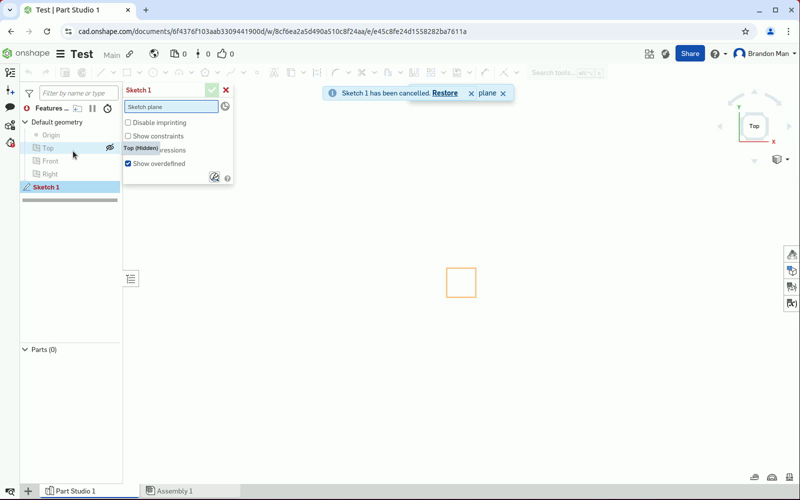
click(73, 150)
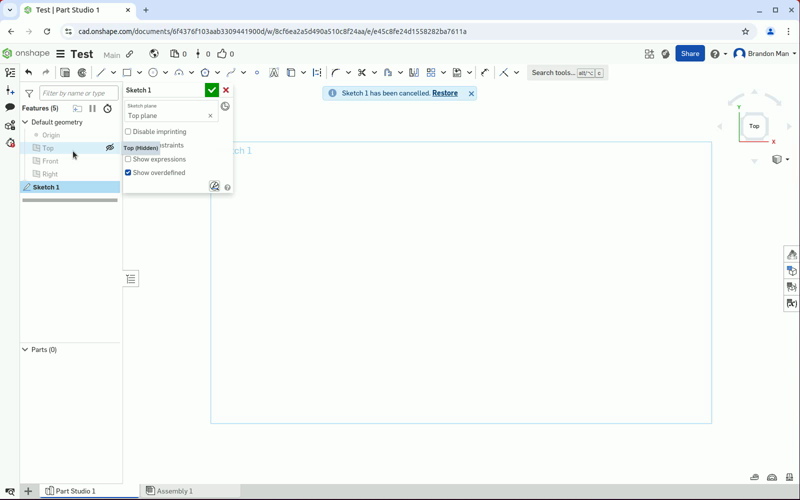
mouse_move(73, 352)
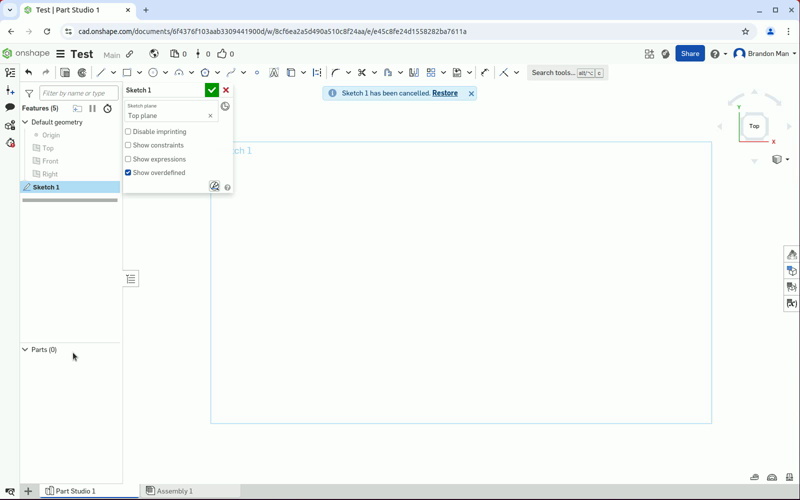
key(y)
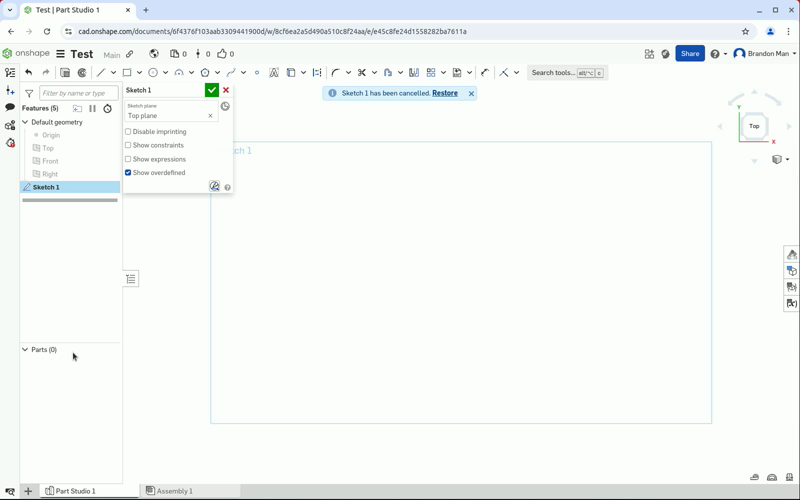
key(l)
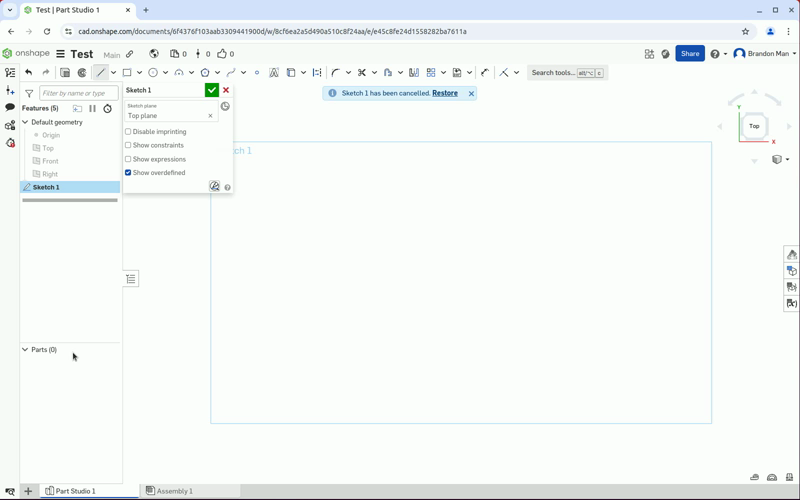
key_down(shift)
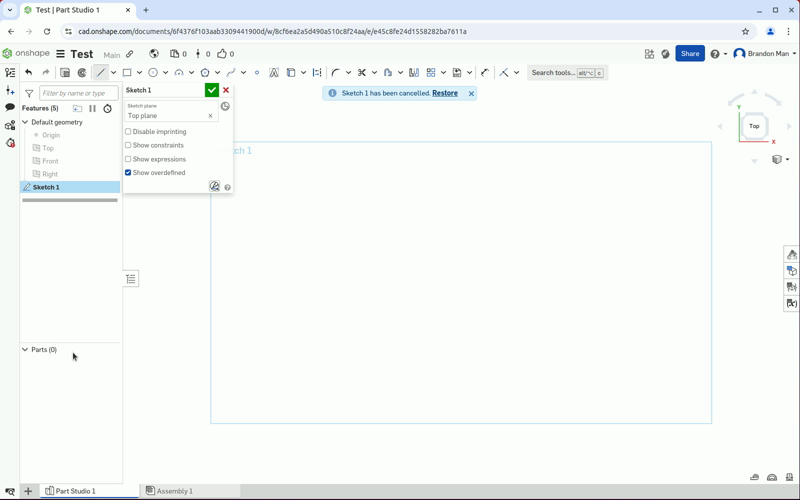
mouse_move(353, 322)
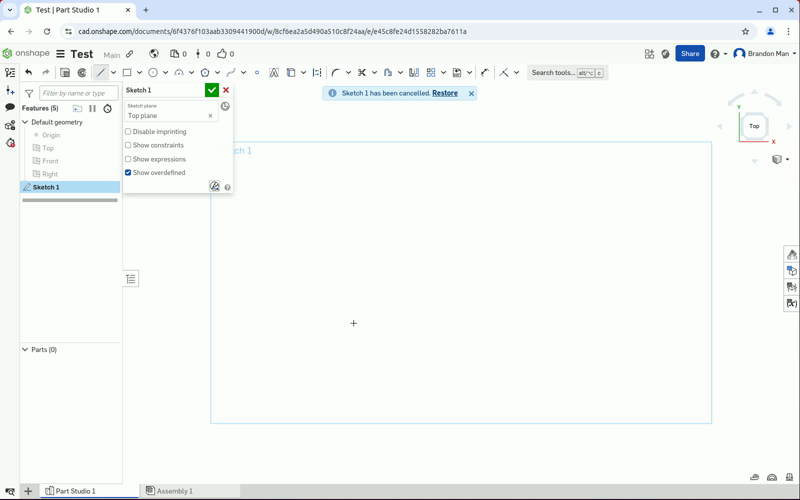
click(353, 322)
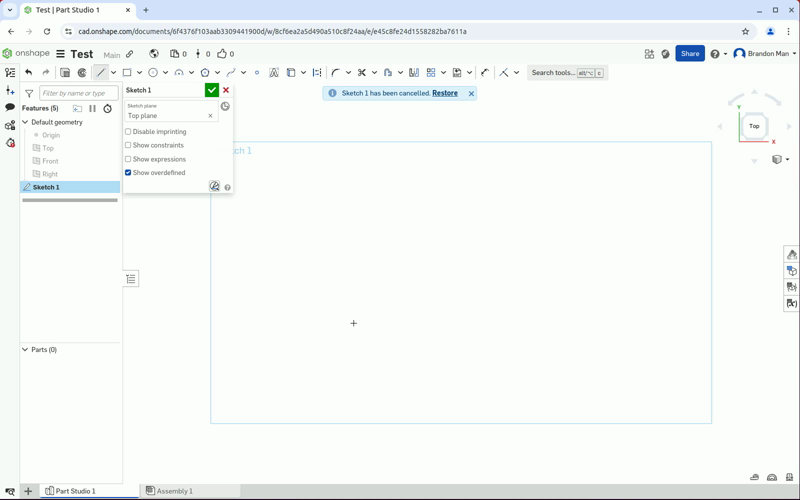
key_up(shift)
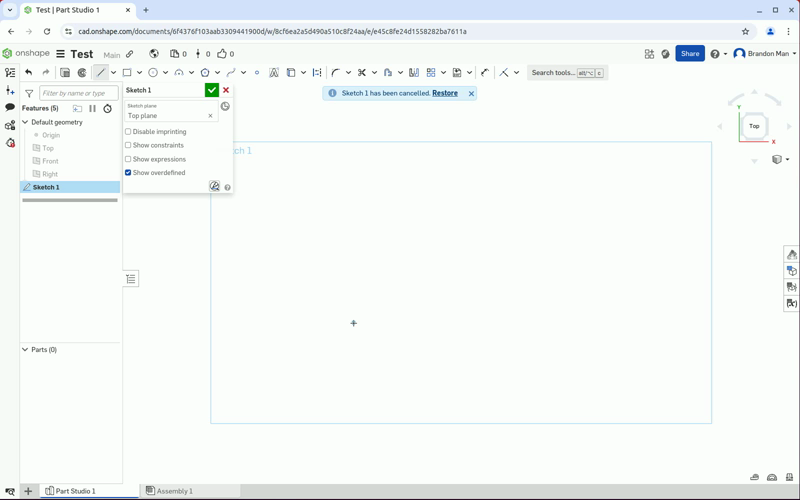
key_down(shift)
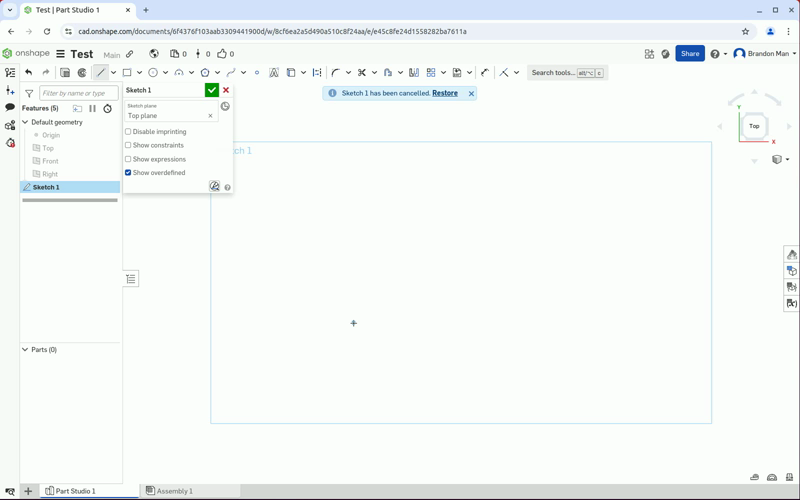
mouse_move(572, 322)
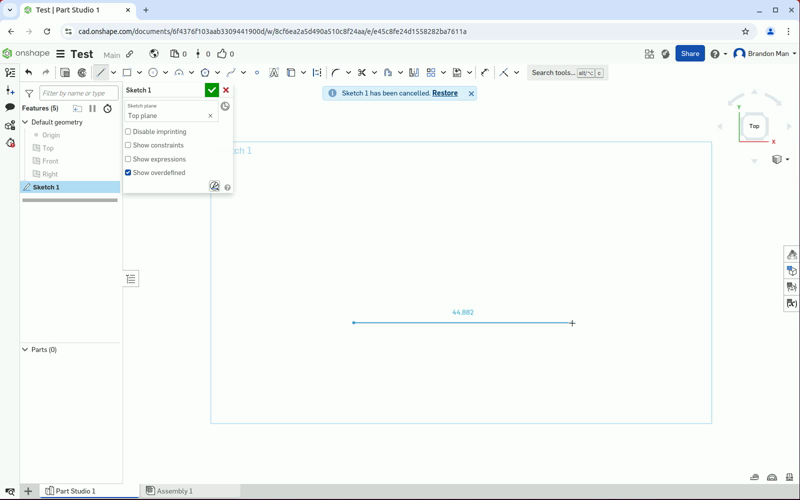
click(572, 322)
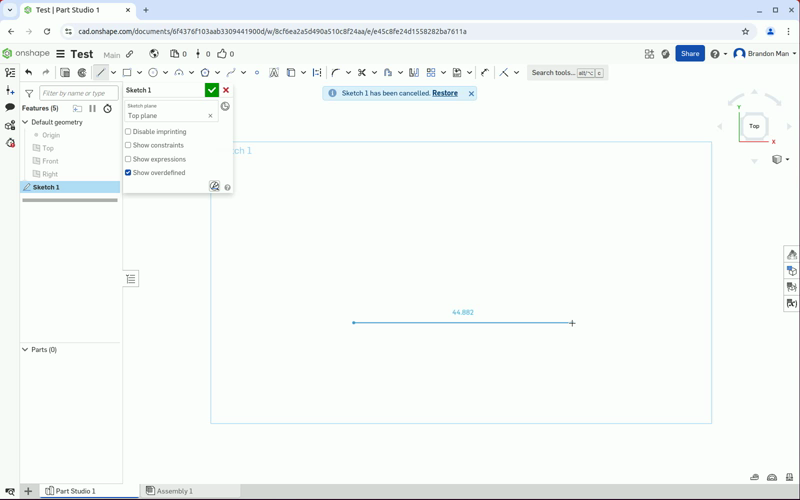
key_up(shift)
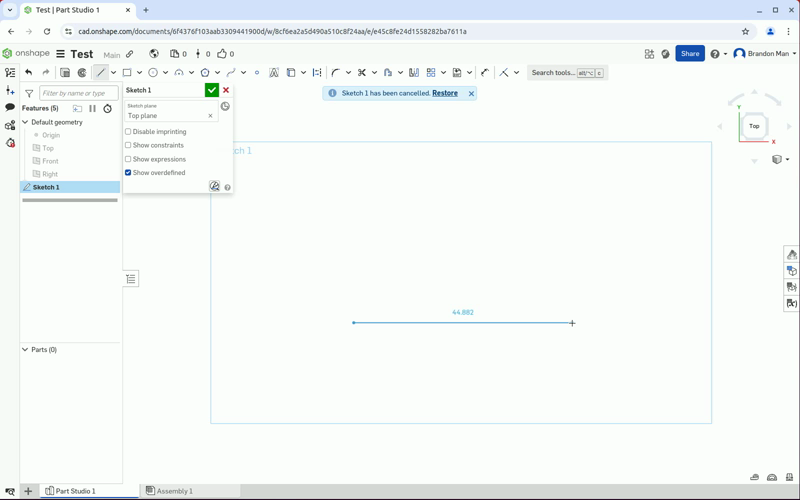
key_down(shift)
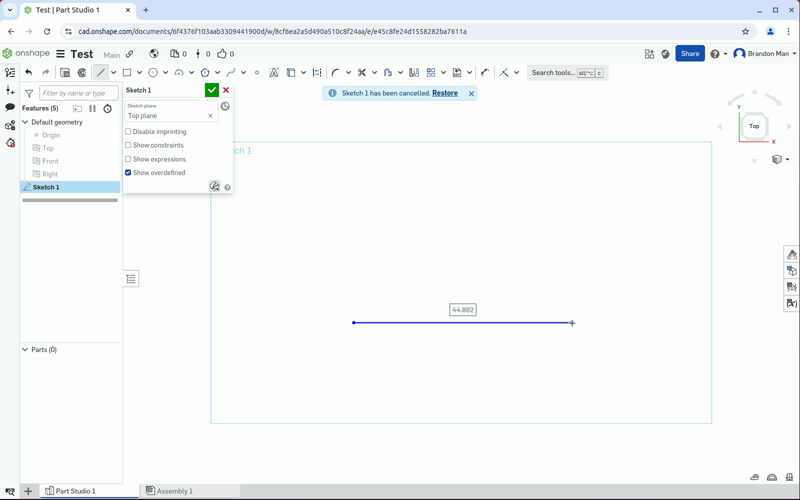
mouse_move(572, 249)
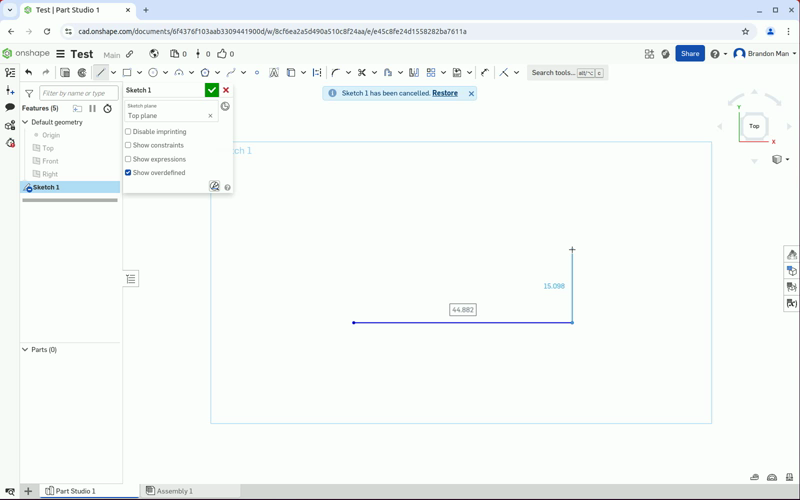
click(572, 249)
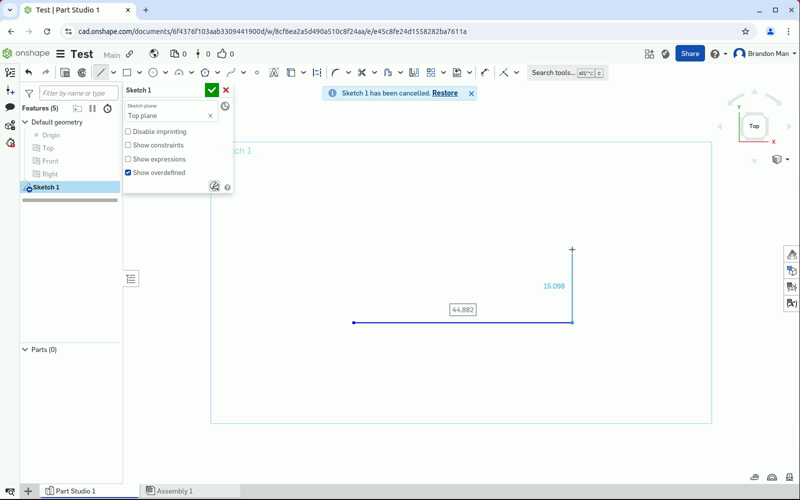
key_up(shift)
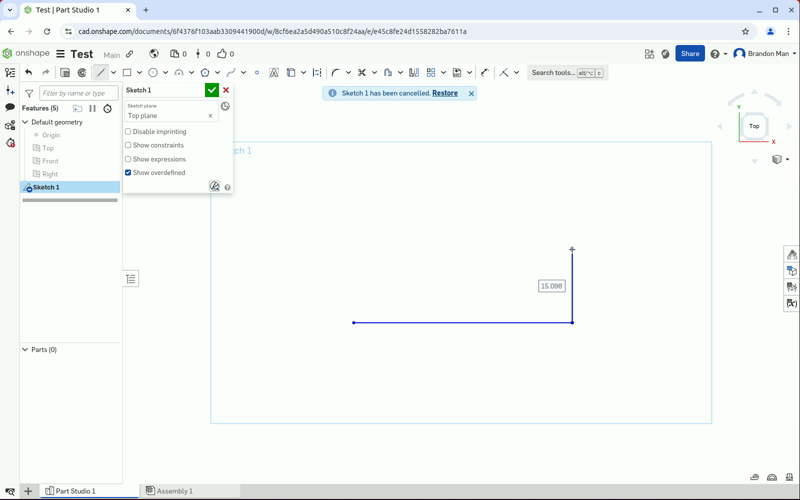
key_down(shift)
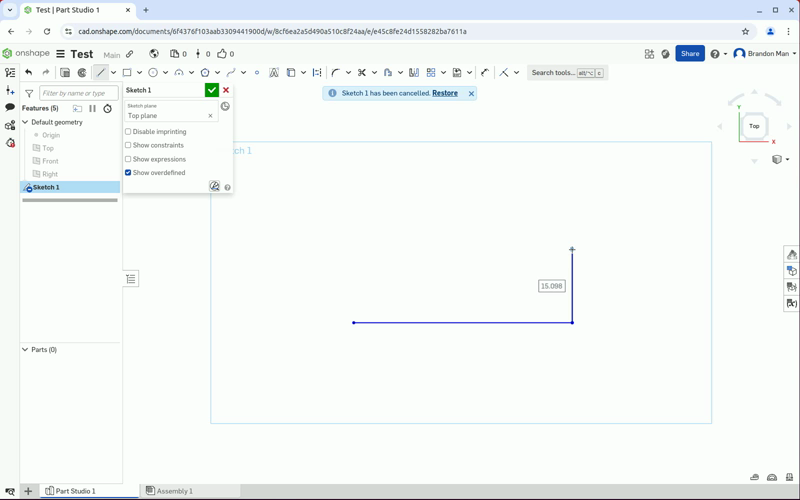
mouse_move(353, 249)
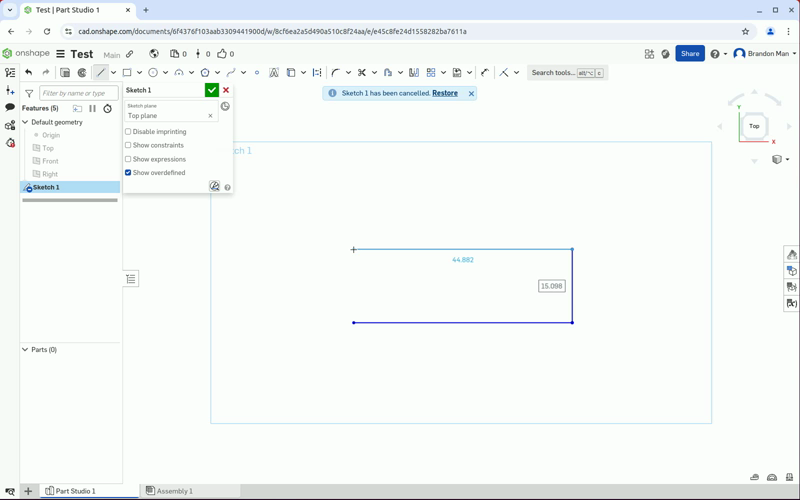
click(353, 249)
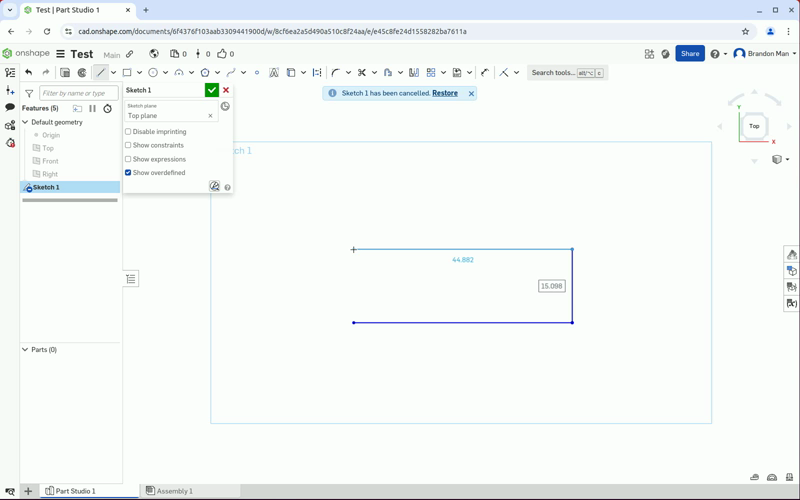
key_up(shift)
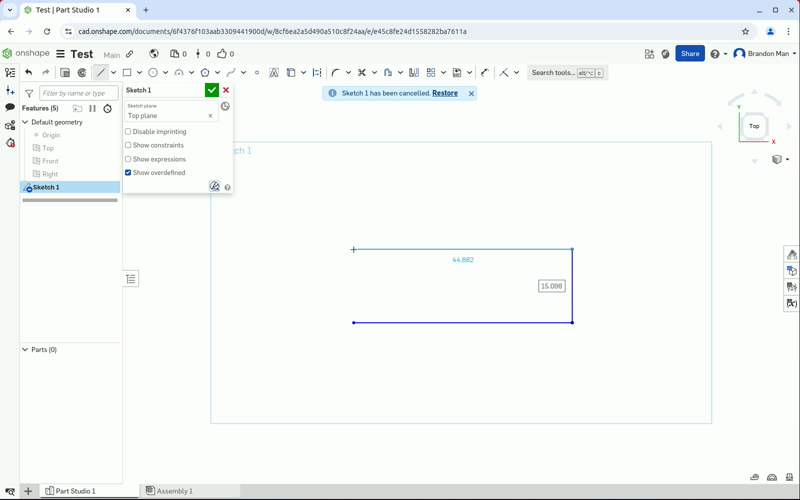
key_down(shift)
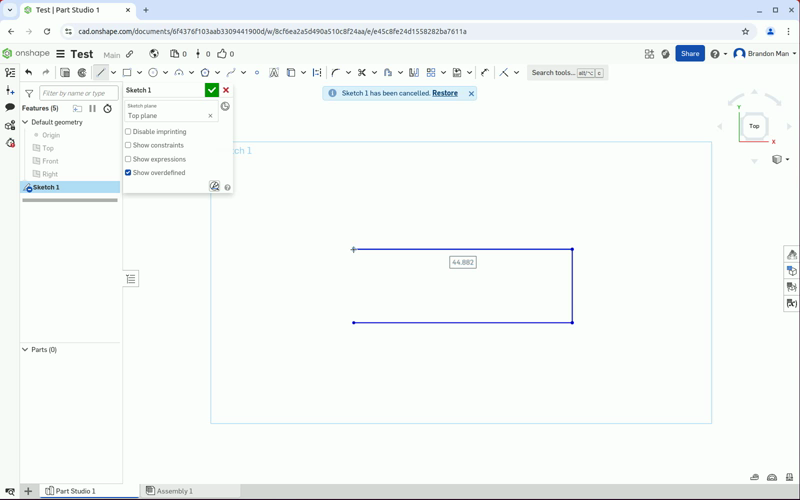
mouse_move(353, 322)
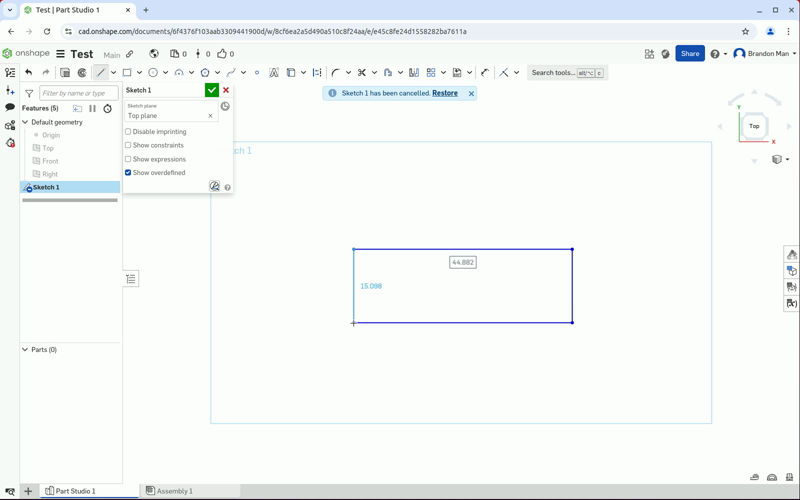
key_up(shift)
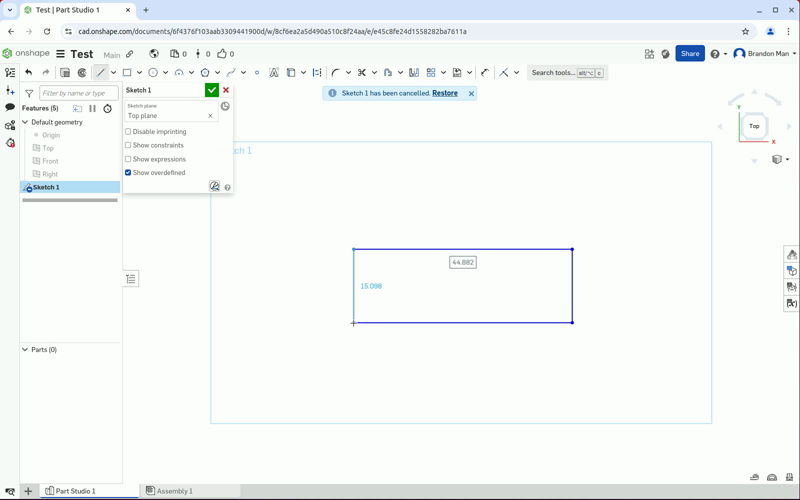
click(353, 322)
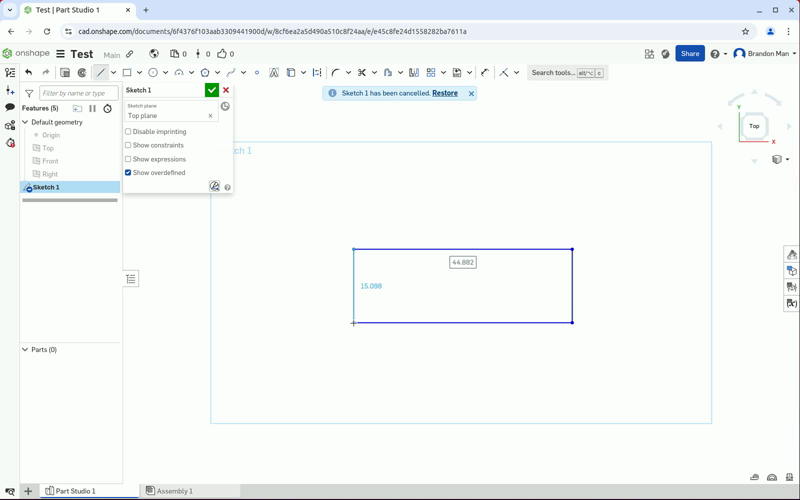
key(esc)
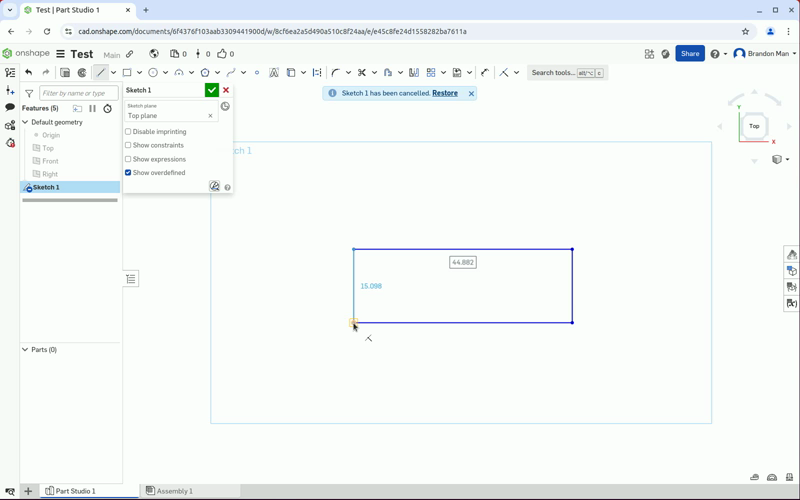
mouse_move(373, 304)
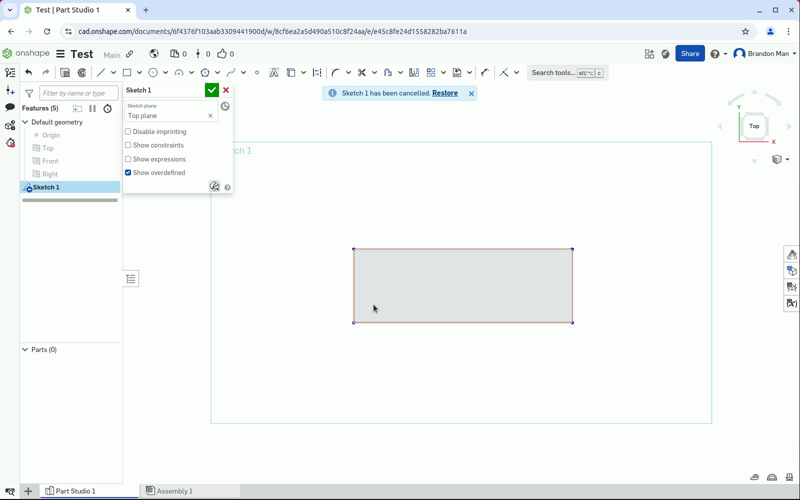
click(373, 304)
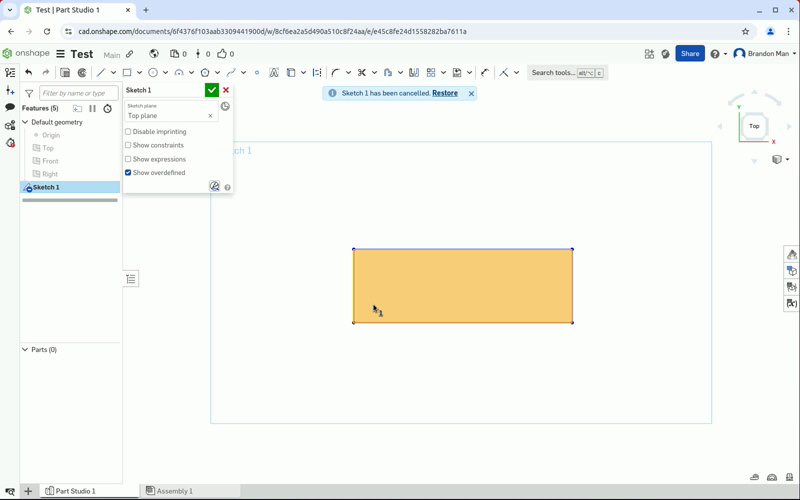
mouse_move(73, 352)
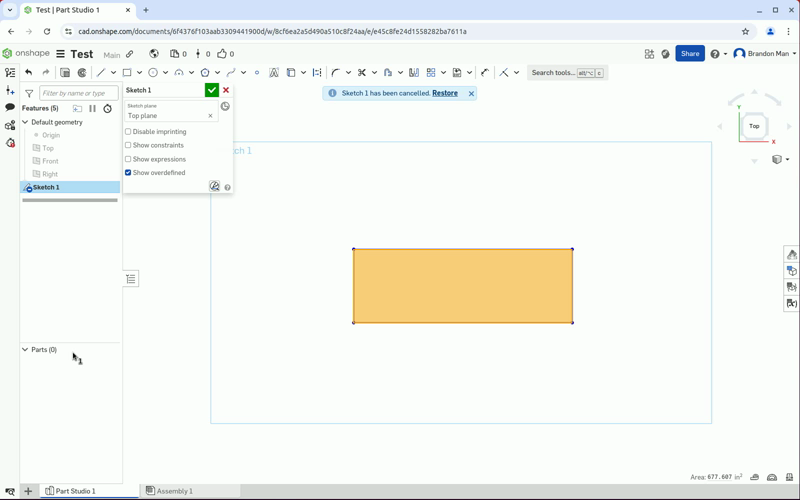
key(shift+y)
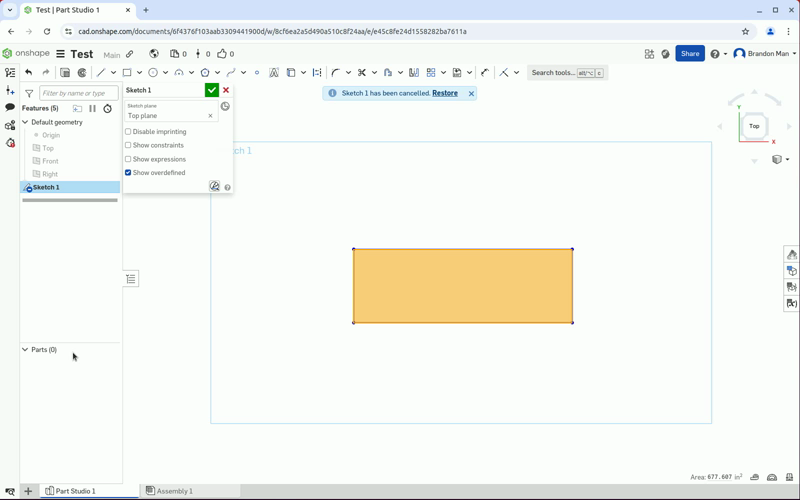
key(shift+e)
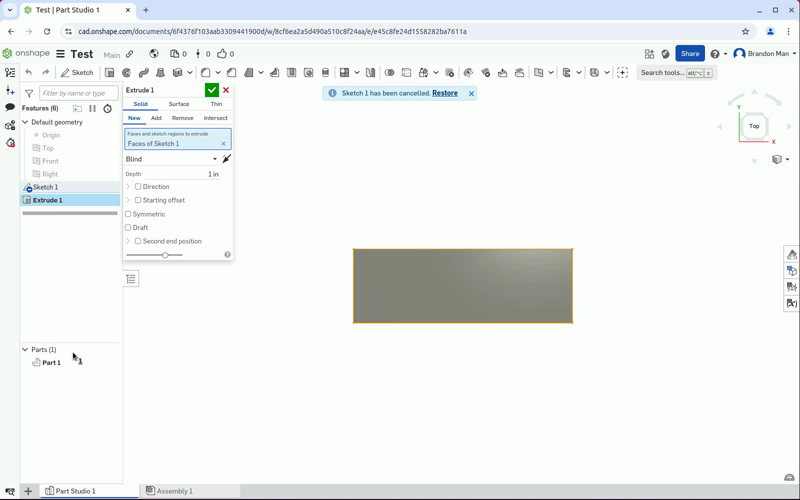
mouse_move(143, 106)
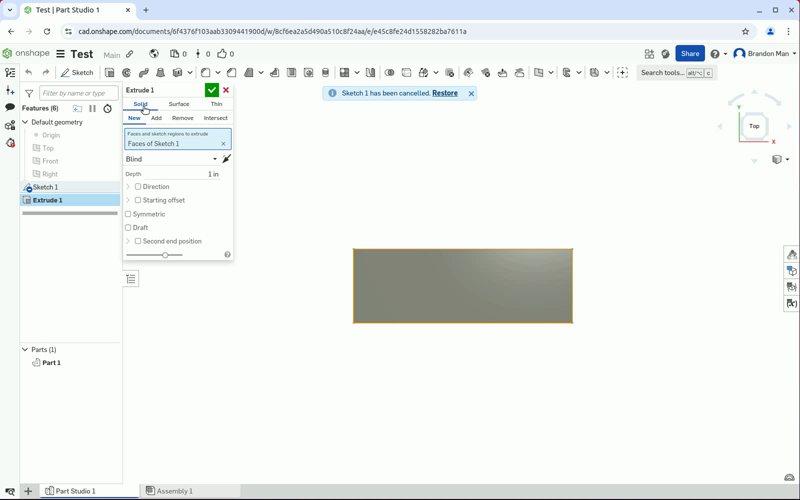
click(143, 106)
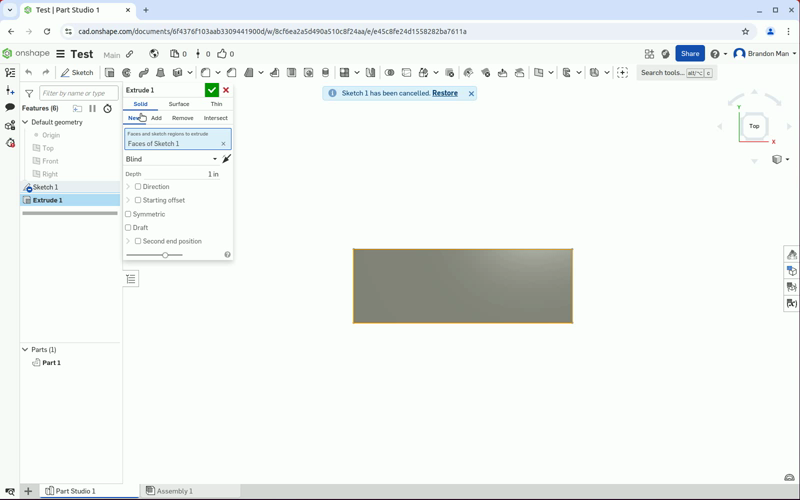
mouse_move(137, 120)
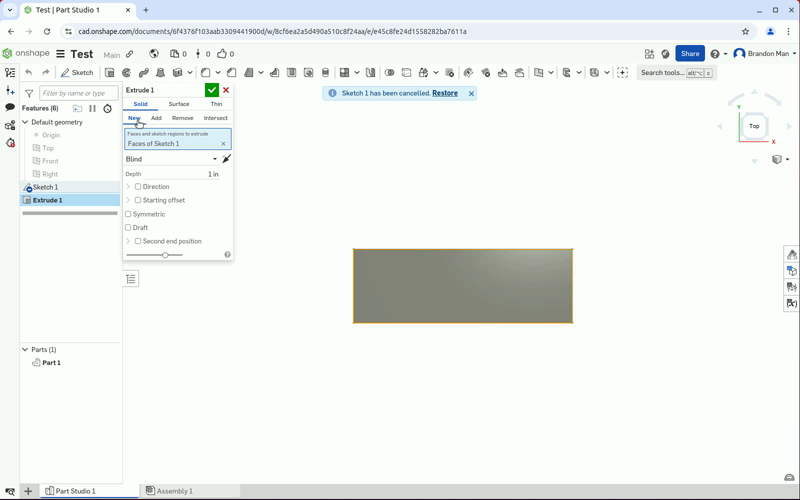
click(137, 120)
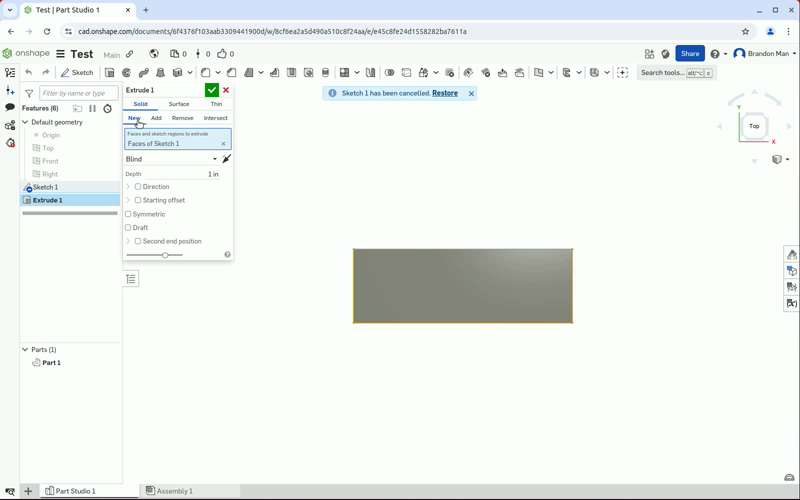
key(tab, 4)
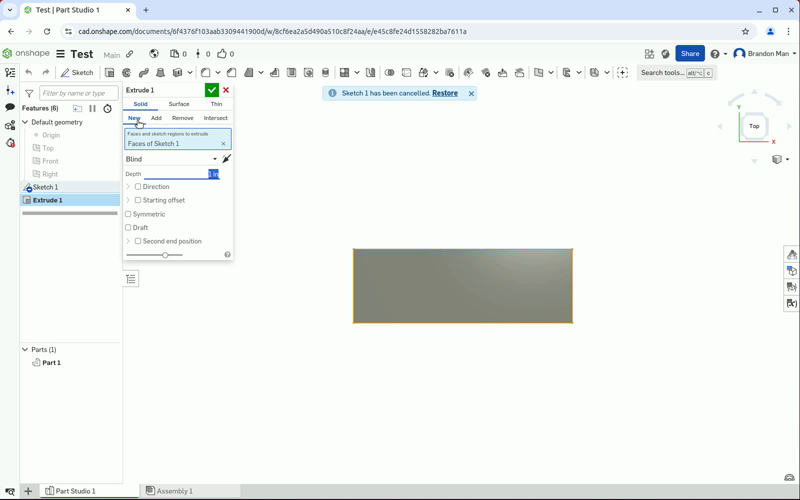
text(14.924)
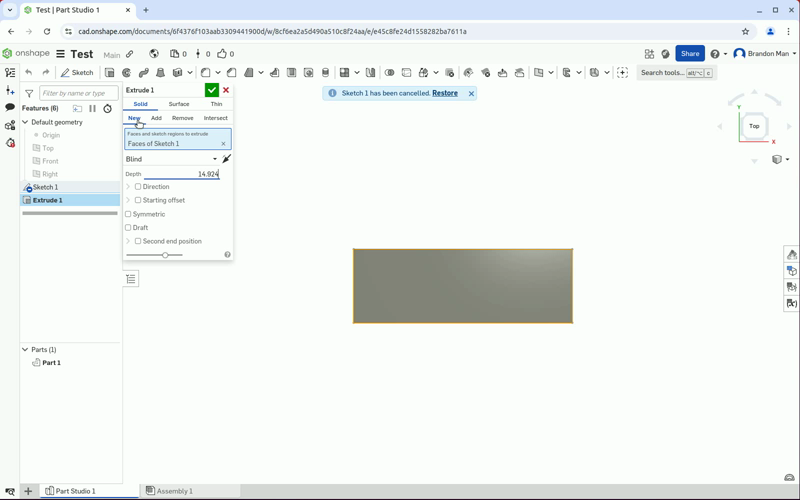
key(enter)
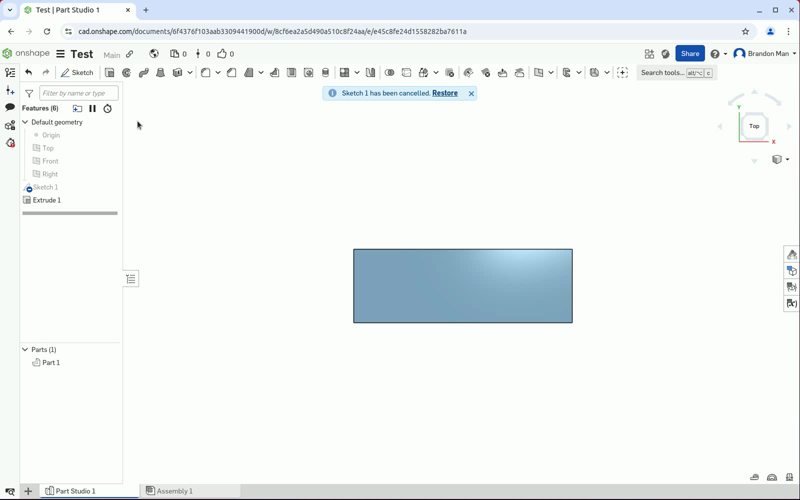
key(shift+h)
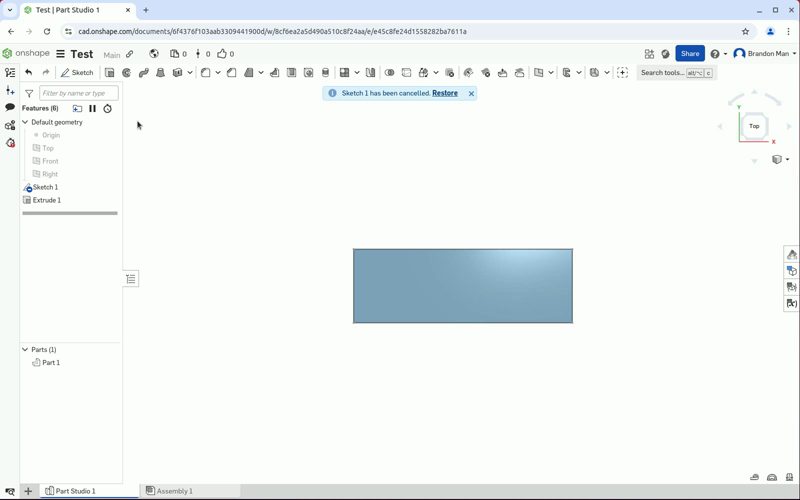
key(shift+h)
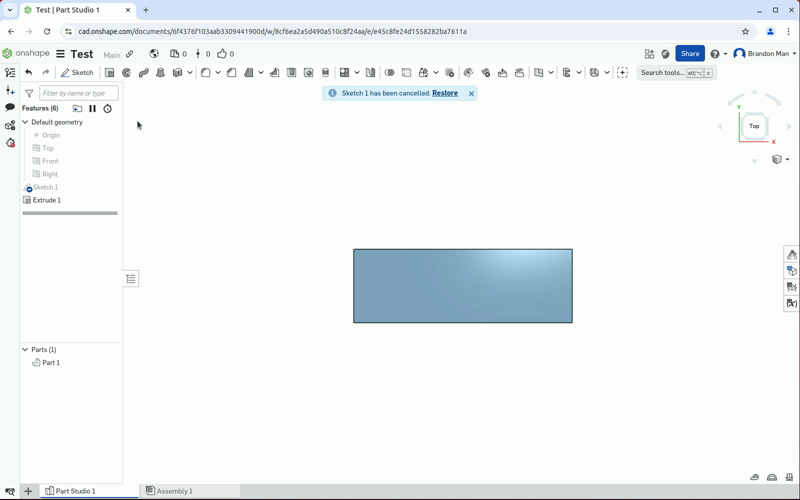
mouse_move(73, 189)
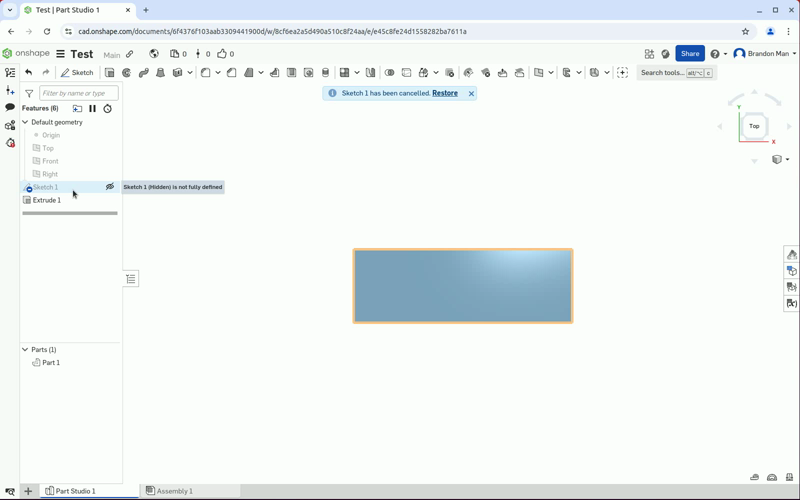
click(73, 189)
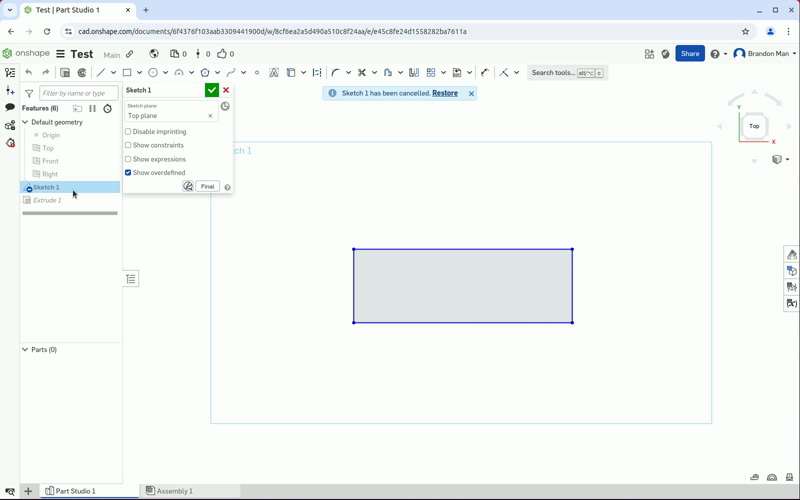
mouse_move(229, 92)
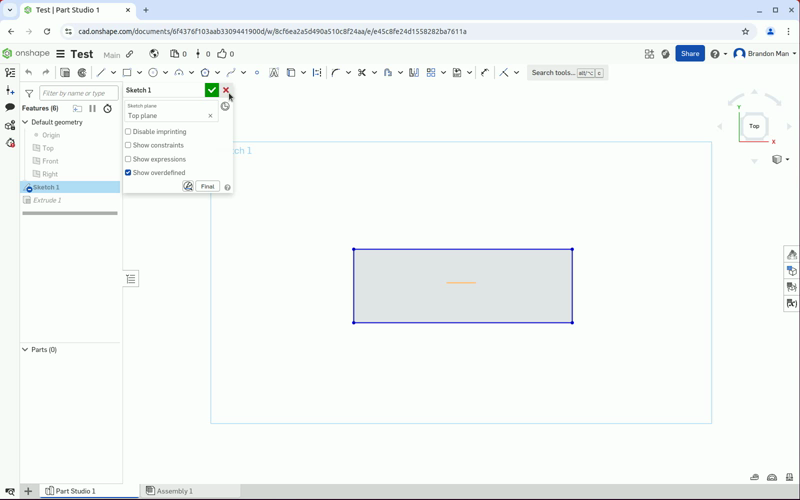
click(229, 92)
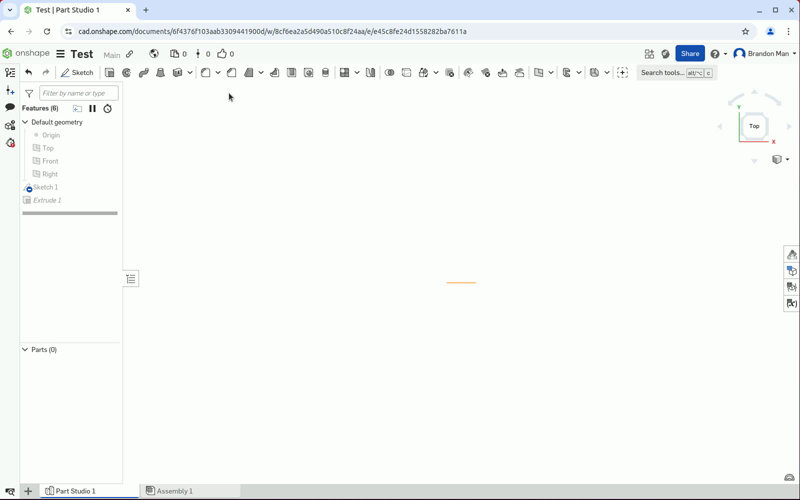
mouse_move(541, 75)
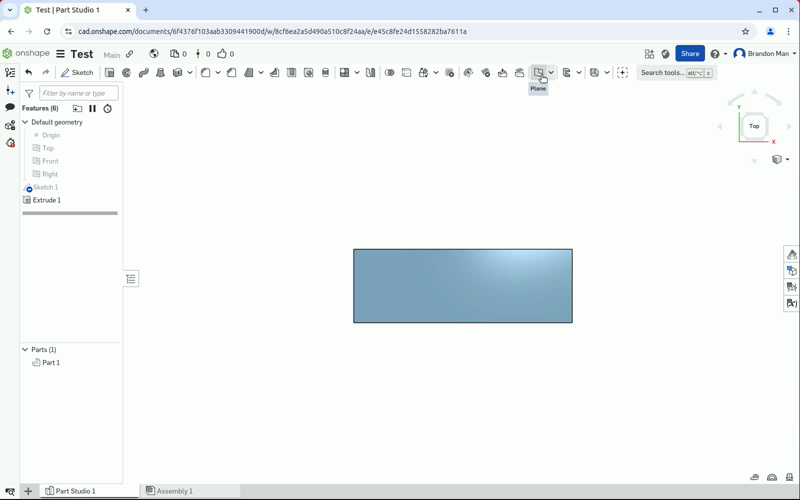
click(541, 75)
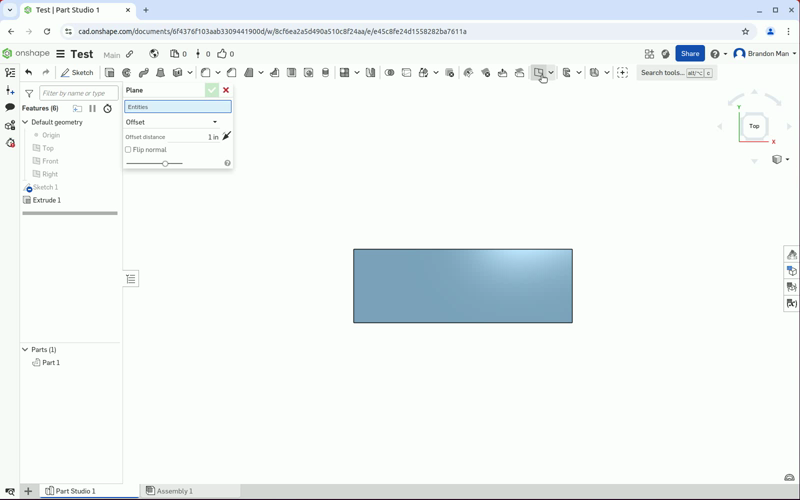
mouse_move(73, 150)
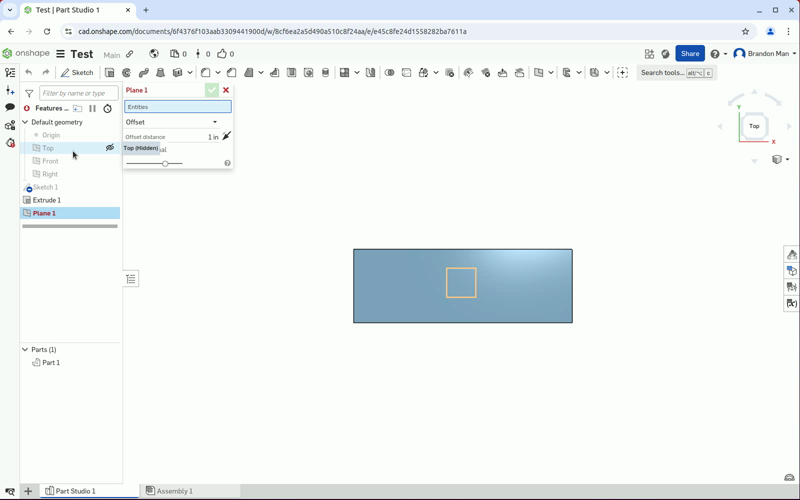
click(73, 150)
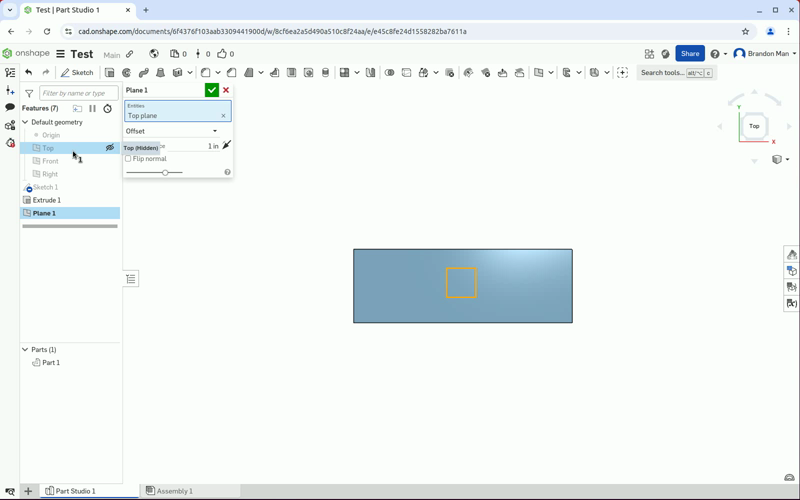
key(tab, 2)
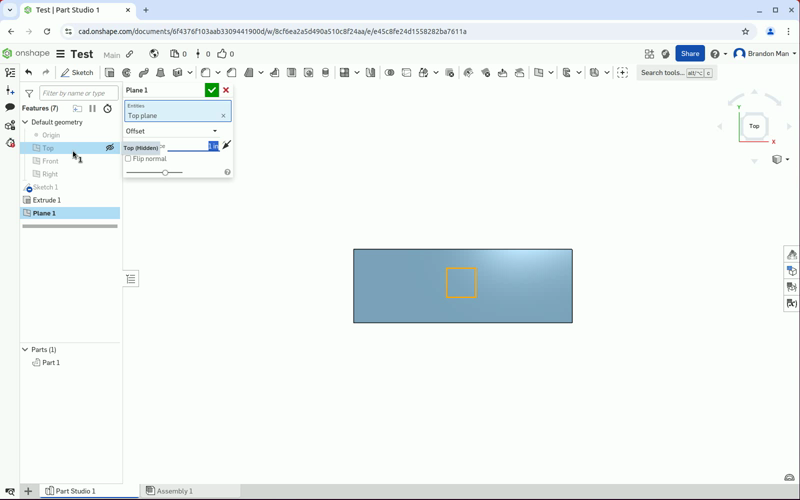
text(14.913)
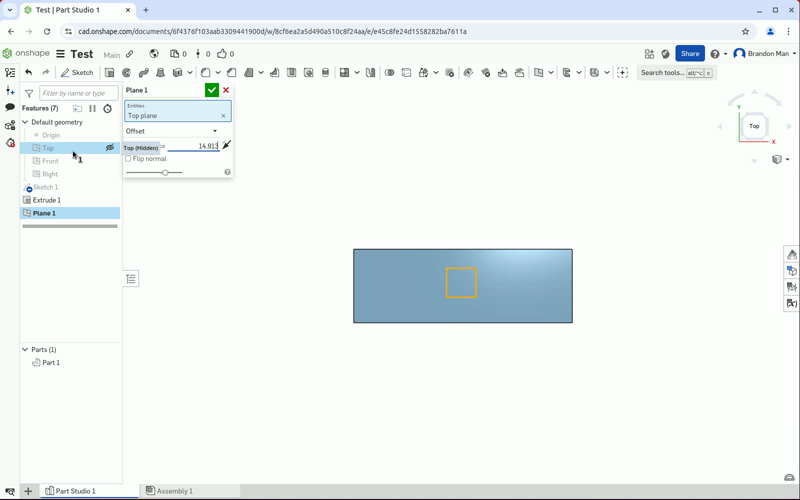
key(enter, 2)
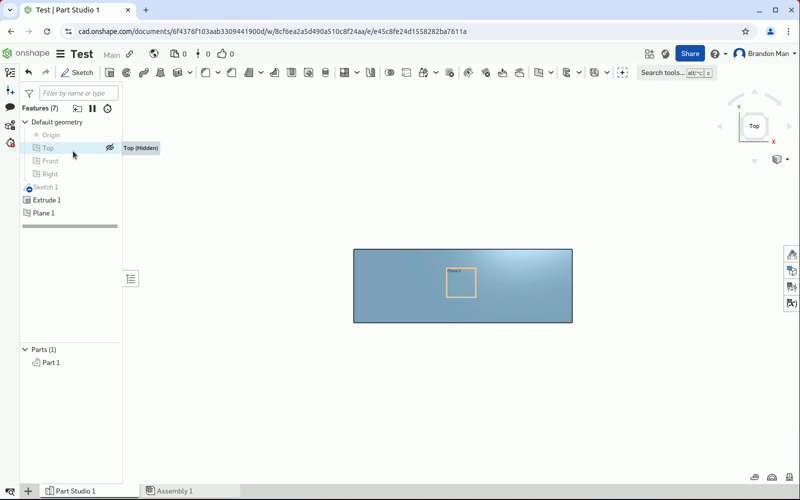
key(shift+s)
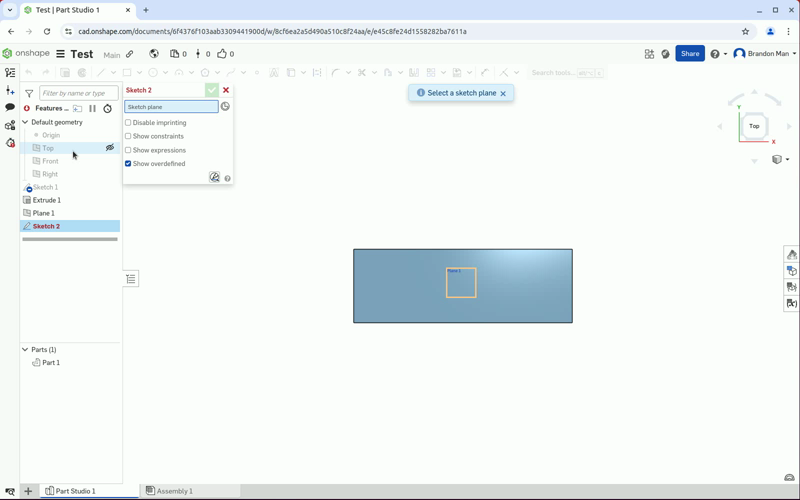
mouse_move(73, 215)
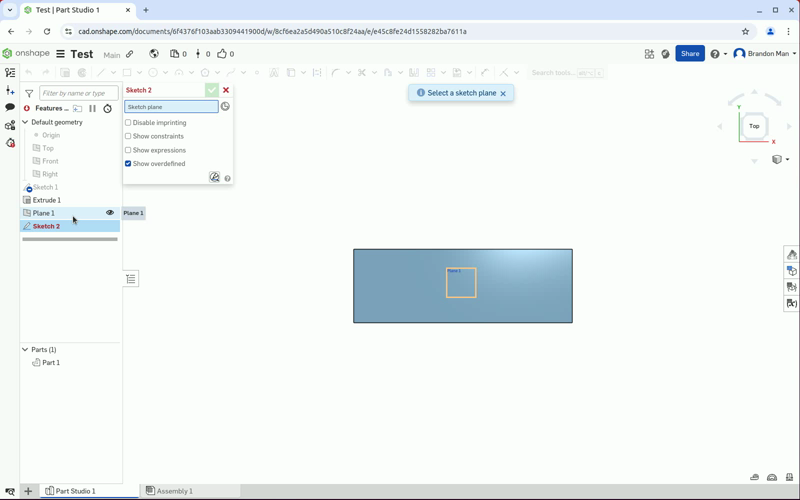
click(73, 215)
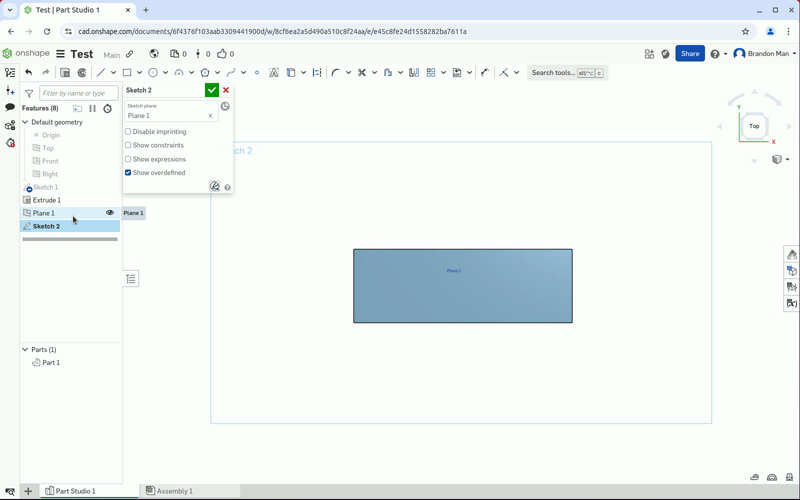
mouse_move(73, 352)
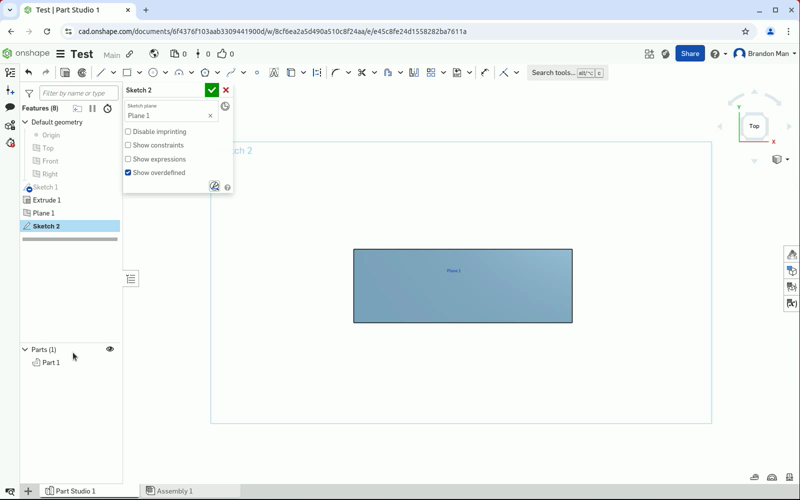
key(y)
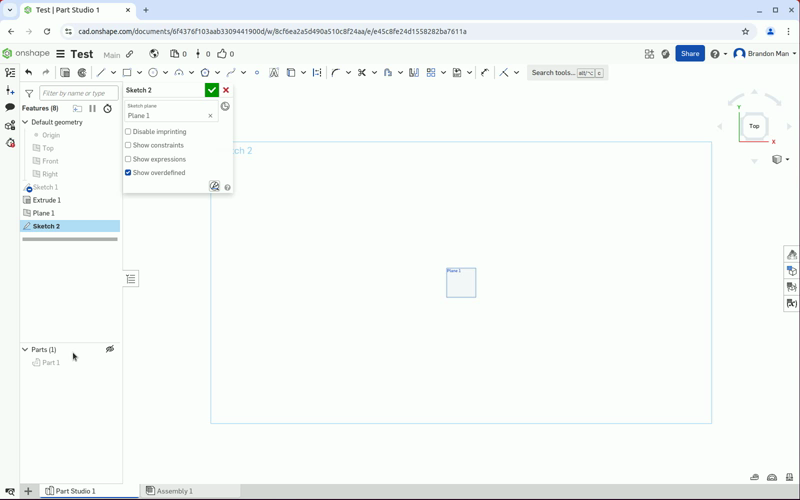
key(l)
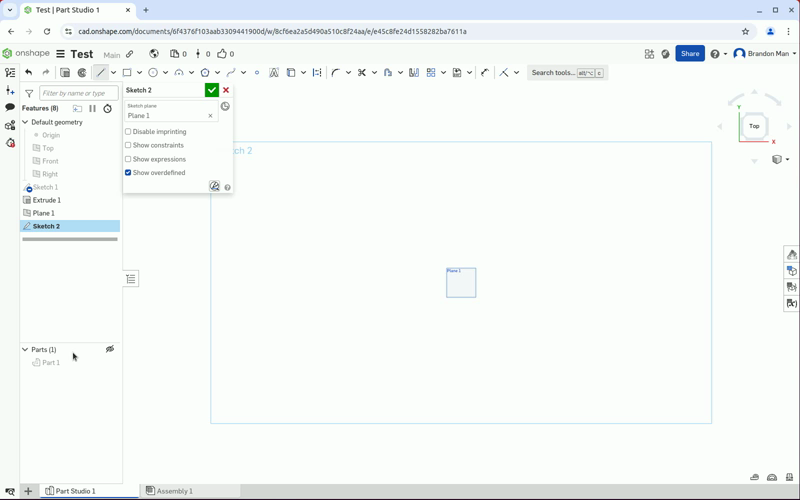
key_down(shift)
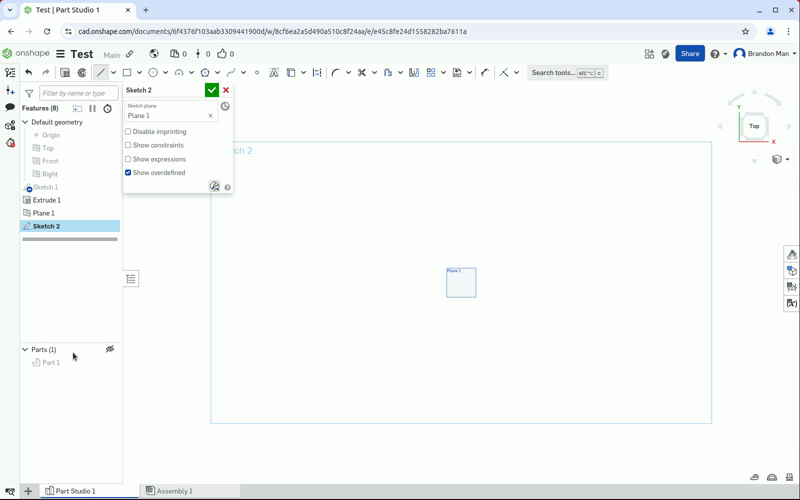
mouse_move(364, 322)
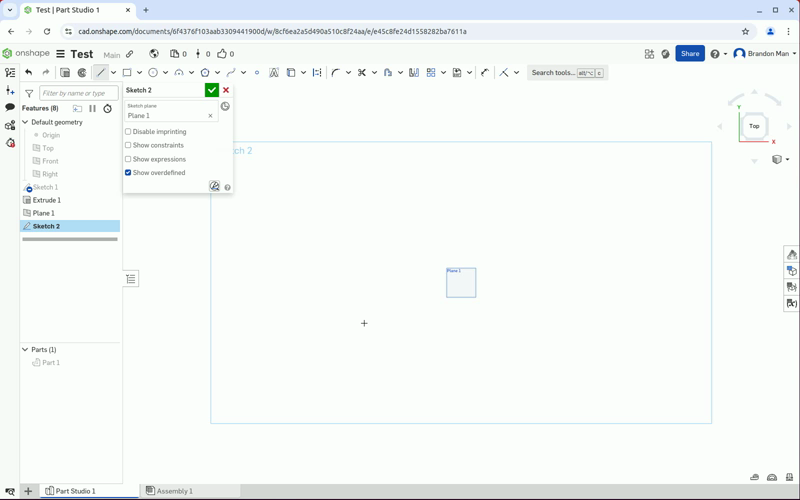
click(364, 322)
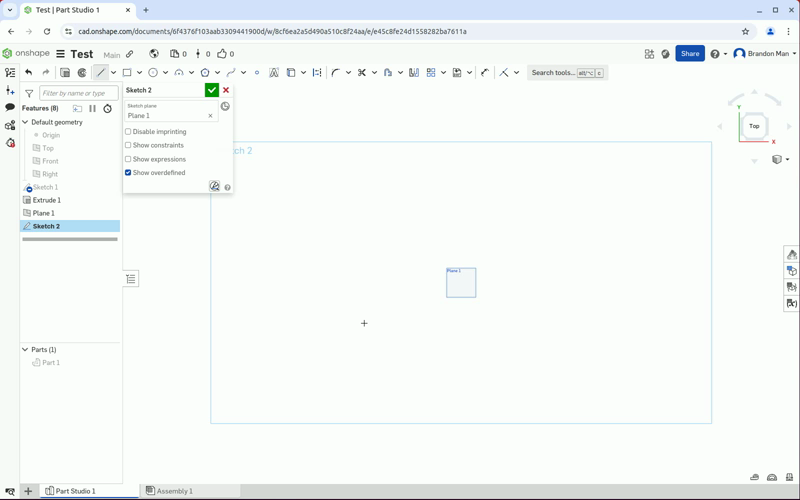
key_up(shift)
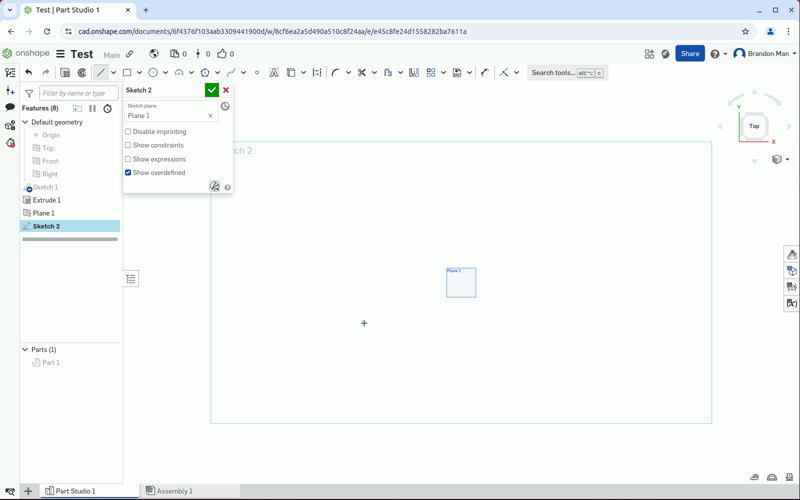
key_down(shift)
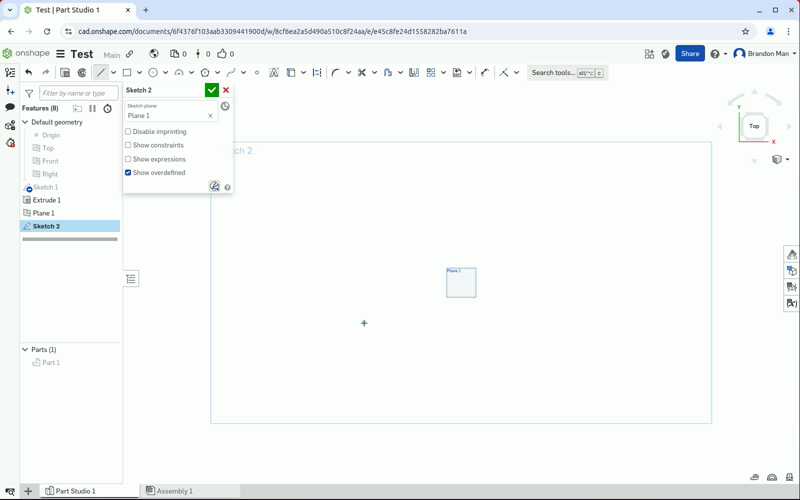
mouse_move(572, 322)
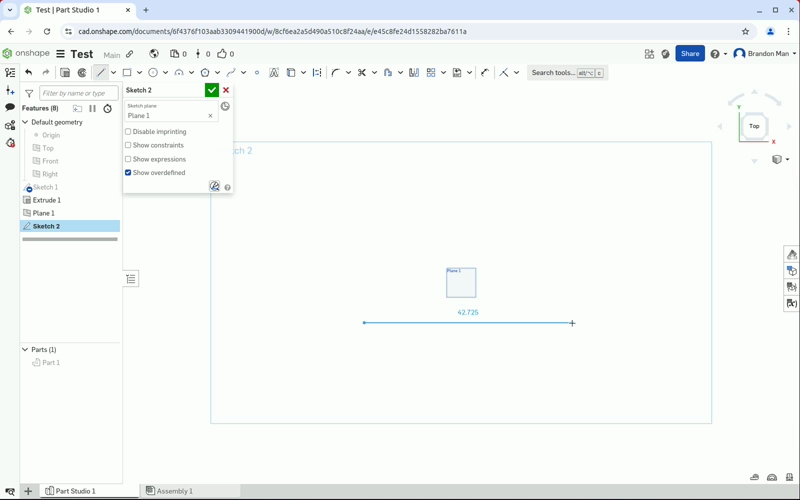
click(572, 322)
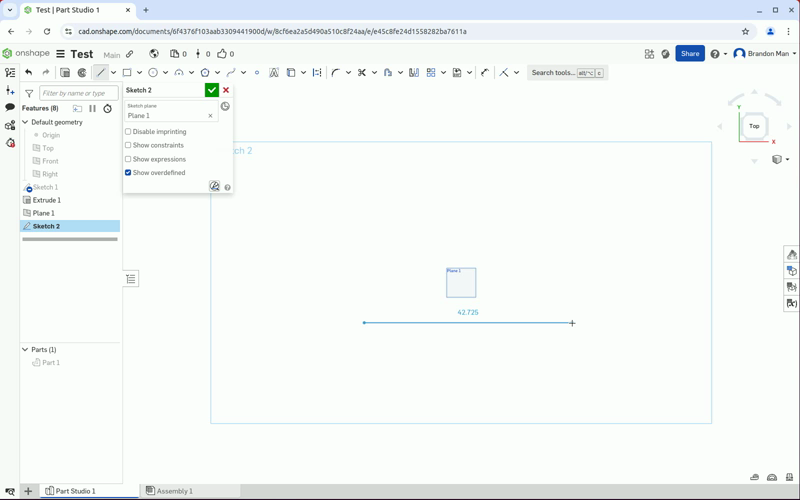
key_up(shift)
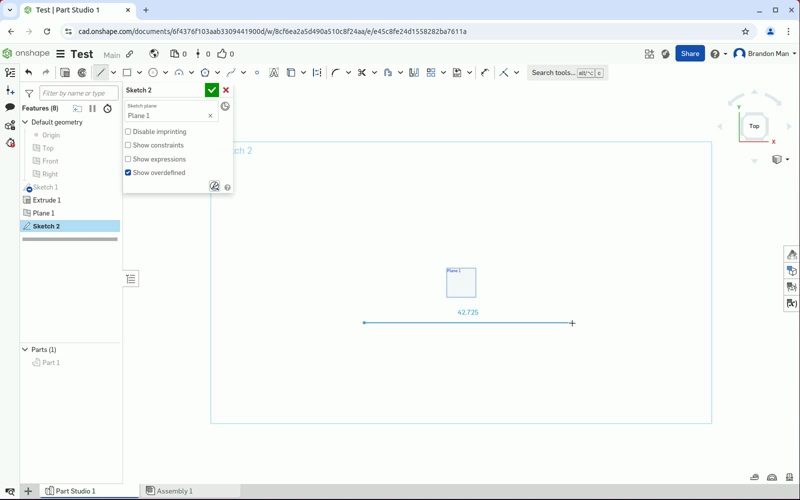
key_down(shift)
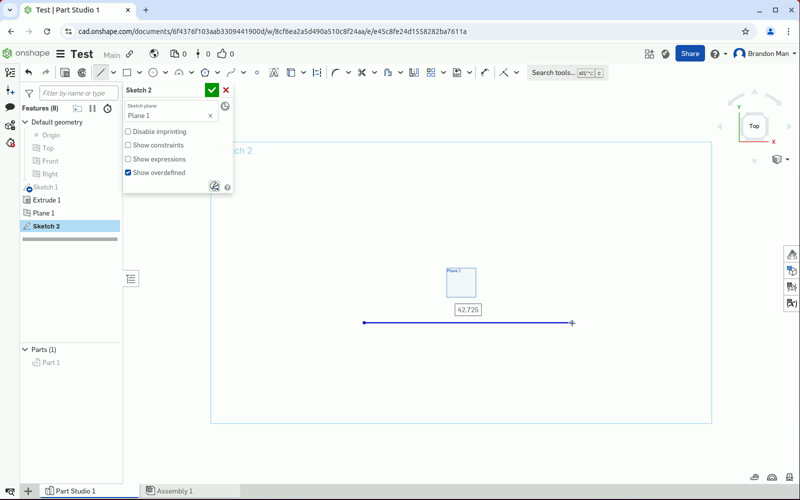
mouse_move(589, 322)
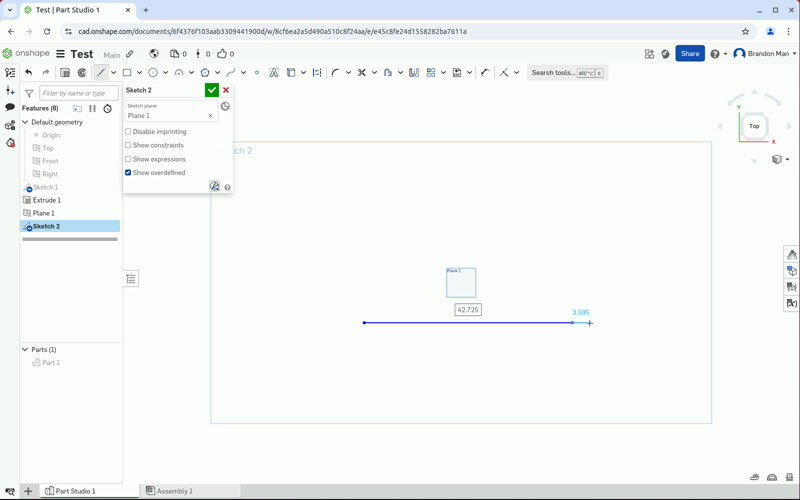
mouse_move(572, 276)
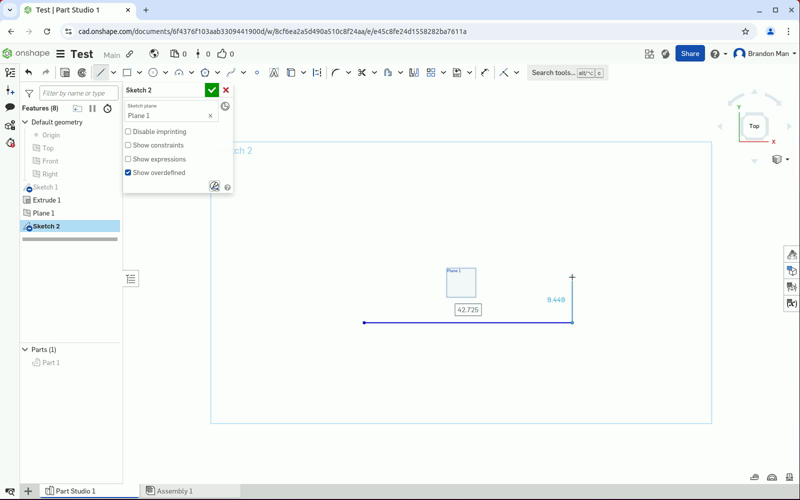
click(572, 276)
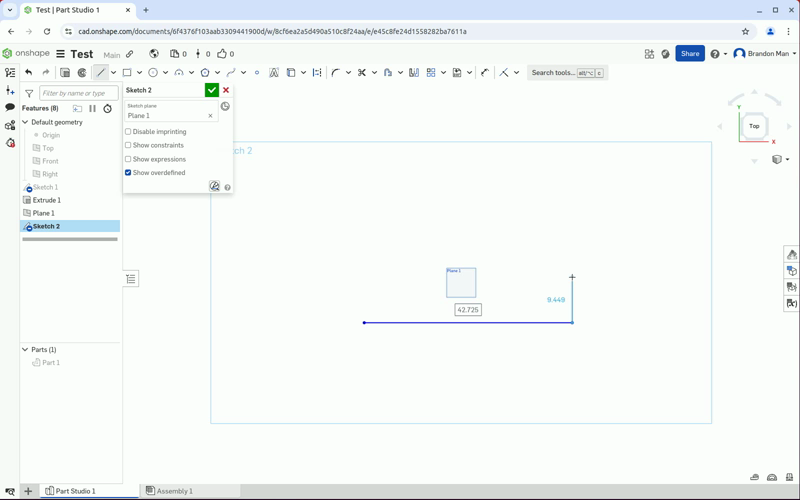
key_up(shift)
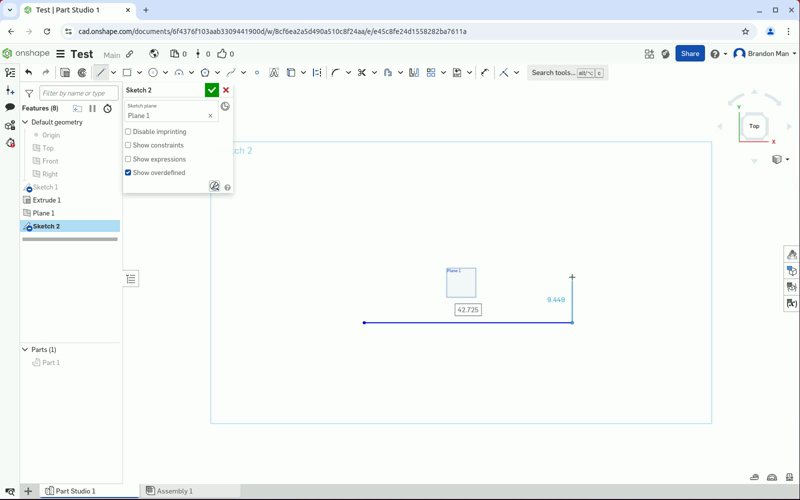
key_down(shift)
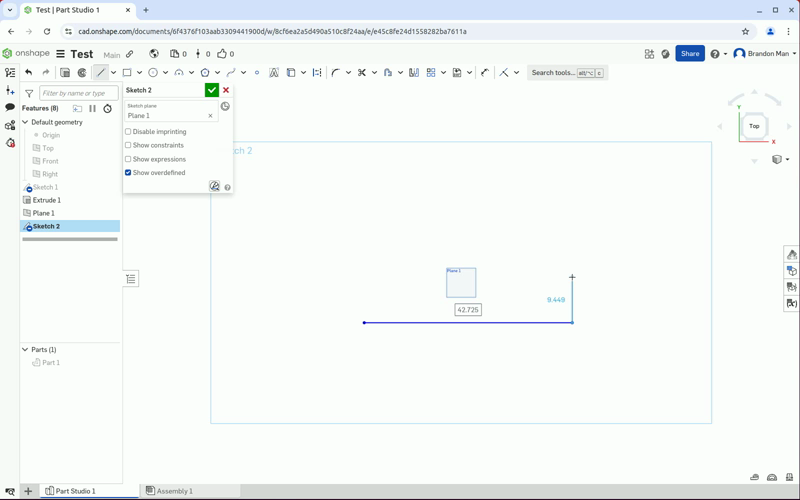
mouse_move(364, 276)
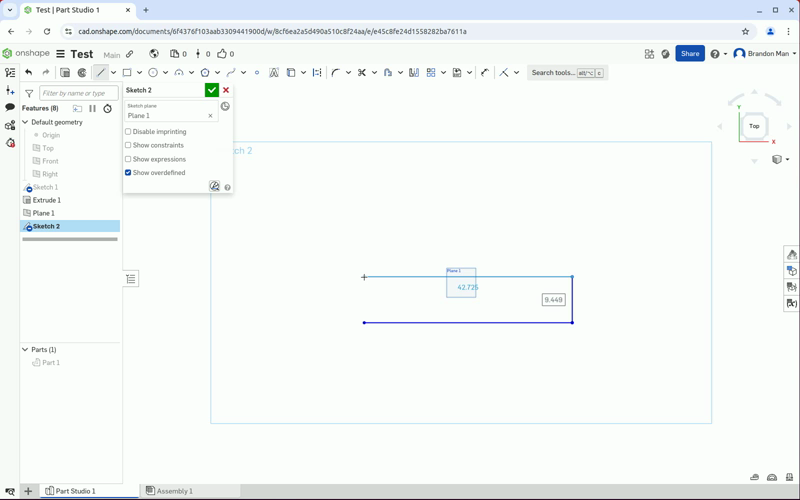
click(364, 276)
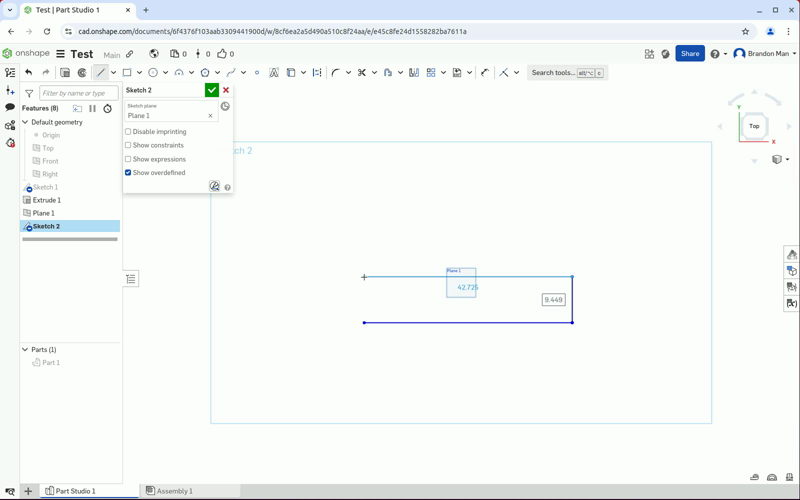
key_up(shift)
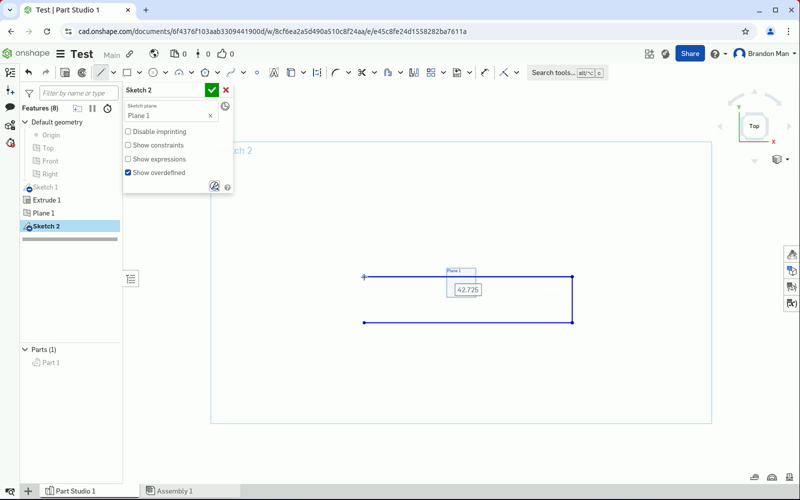
mouse_move(394, 276)
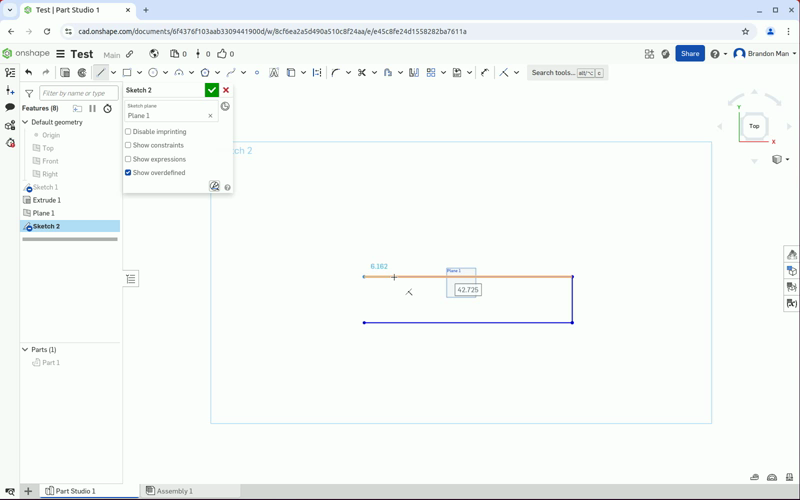
key_down(shift)
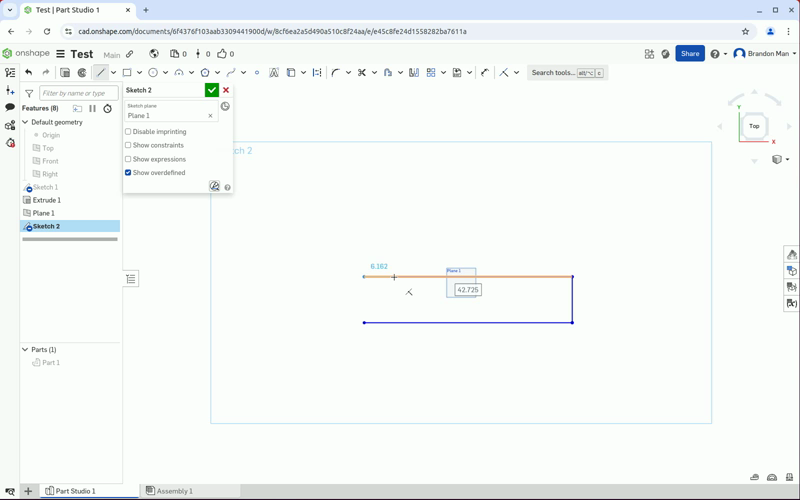
mouse_move(364, 322)
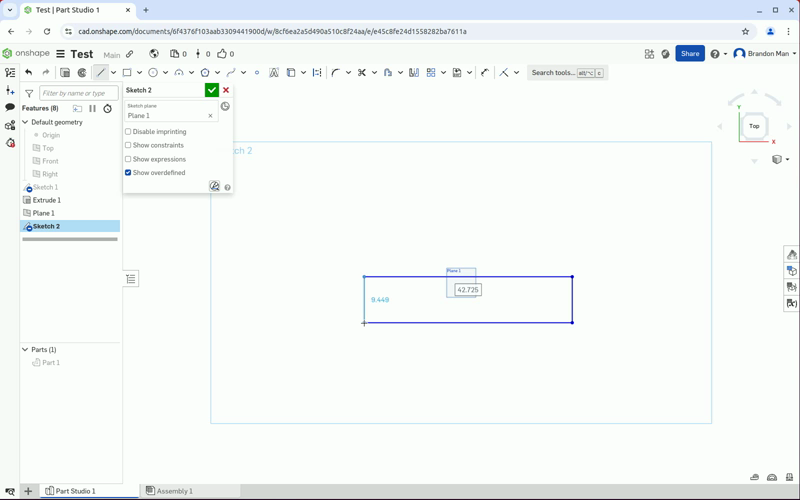
key_up(shift)
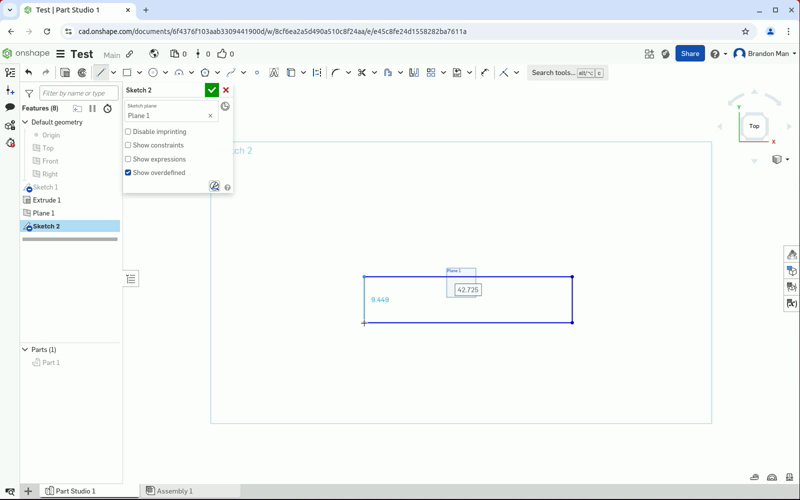
click(364, 322)
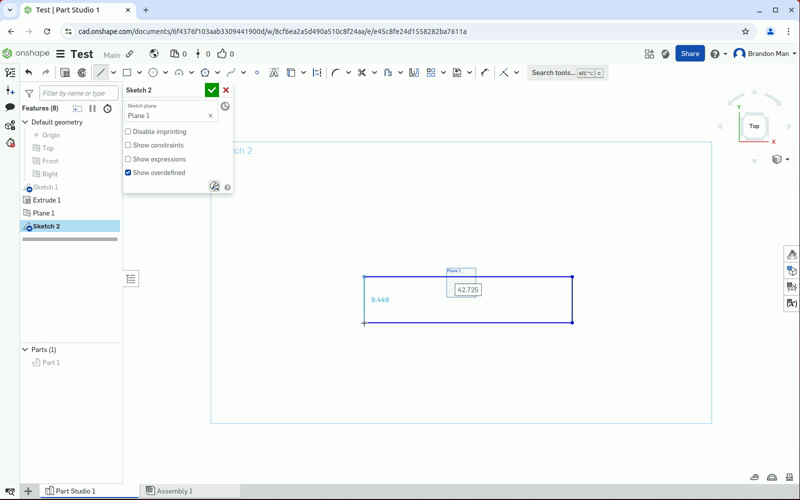
key(esc)
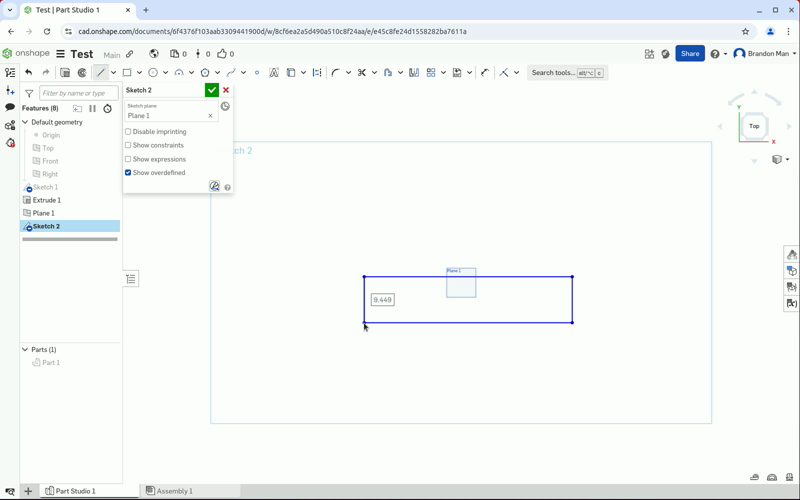
mouse_move(546, 299)
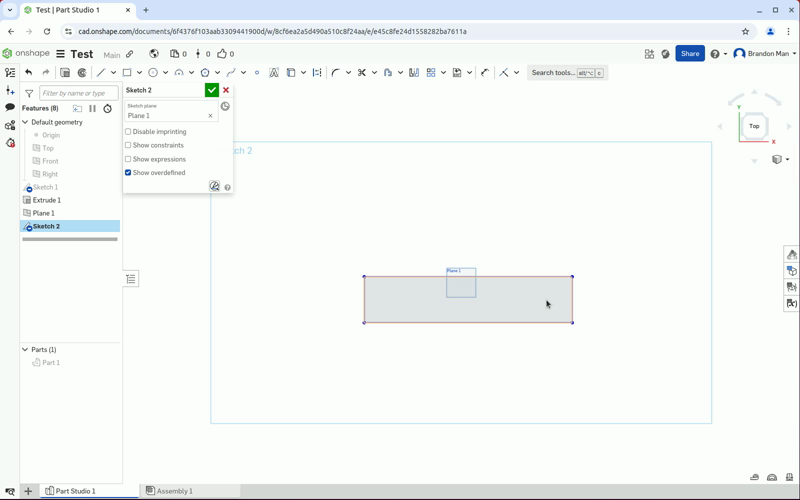
click(546, 299)
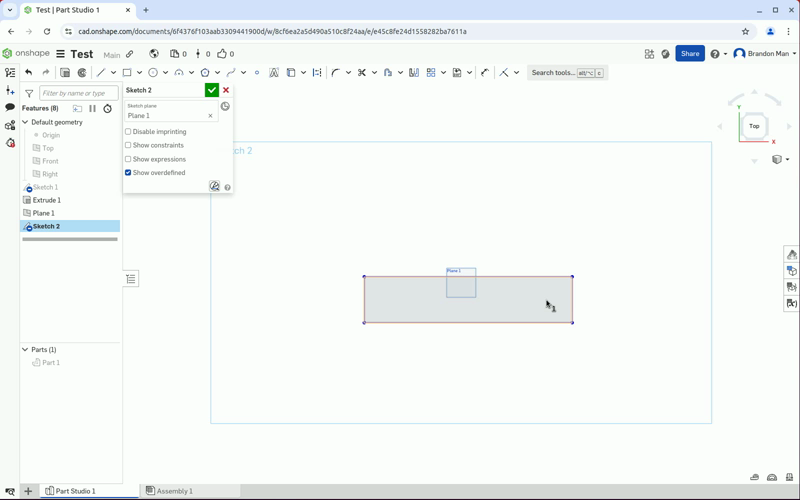
mouse_move(73, 352)
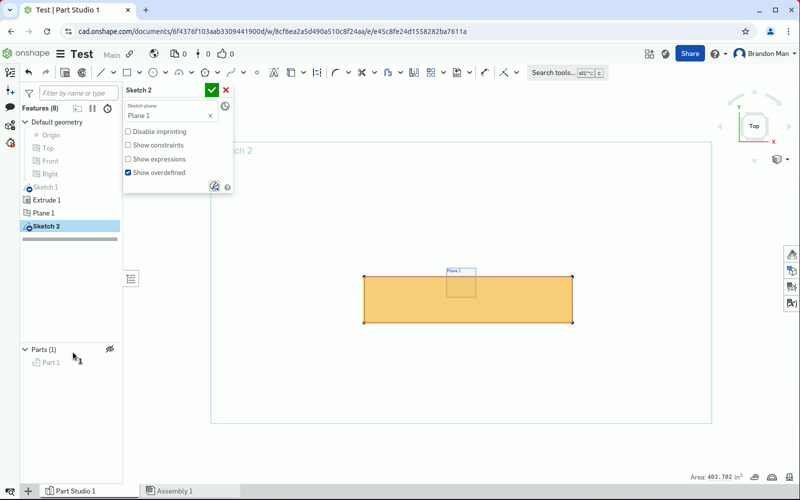
key(shift+y)
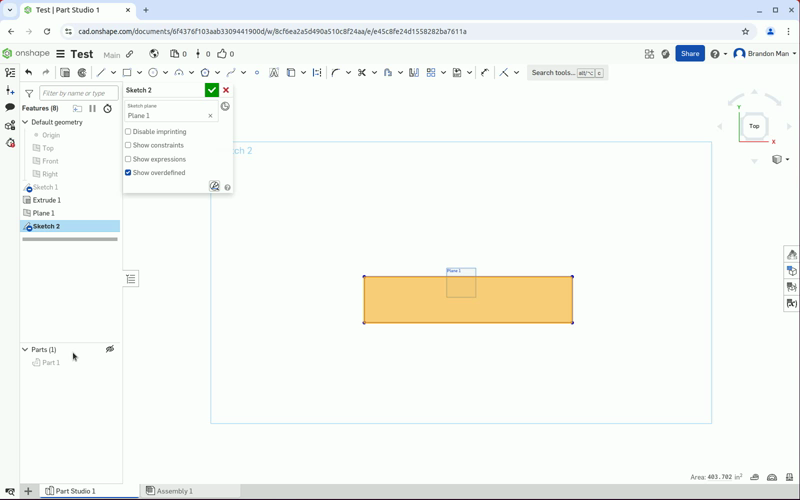
key(shift+e)
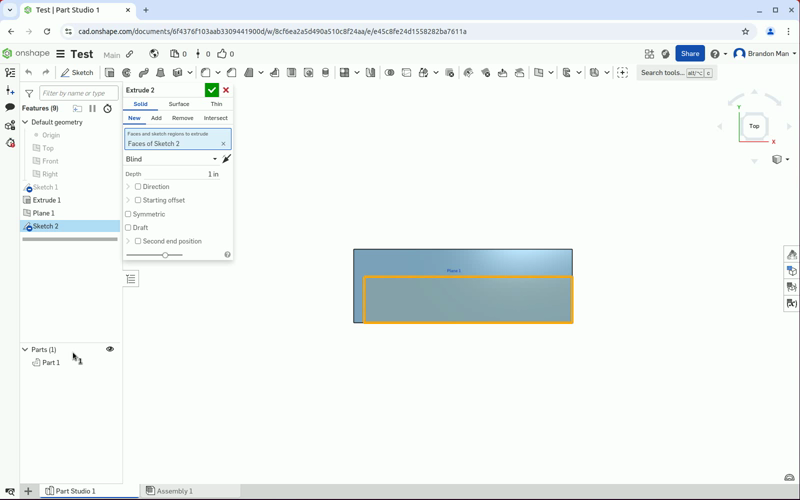
mouse_move(143, 106)
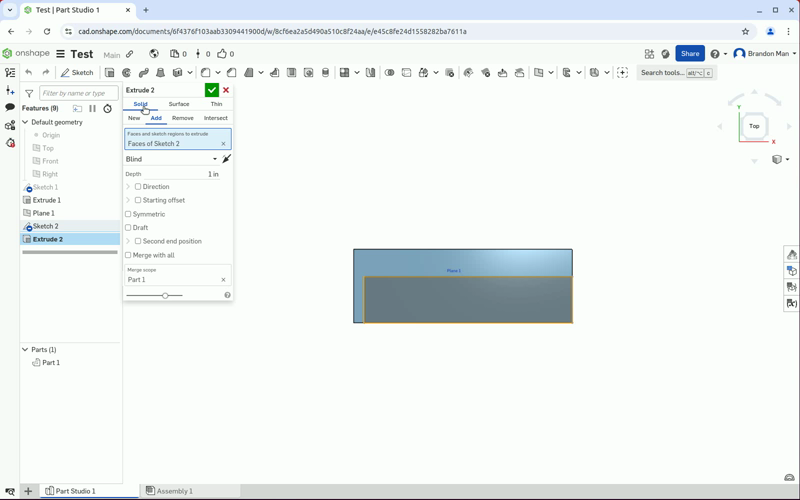
click(143, 106)
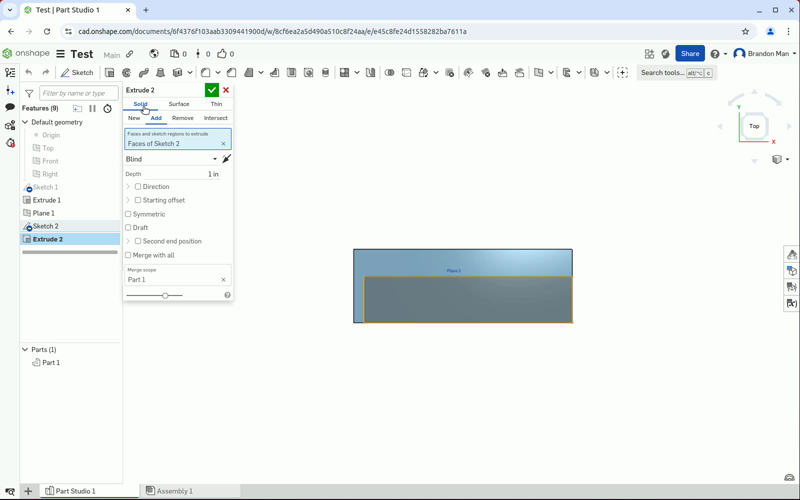
mouse_move(186, 120)
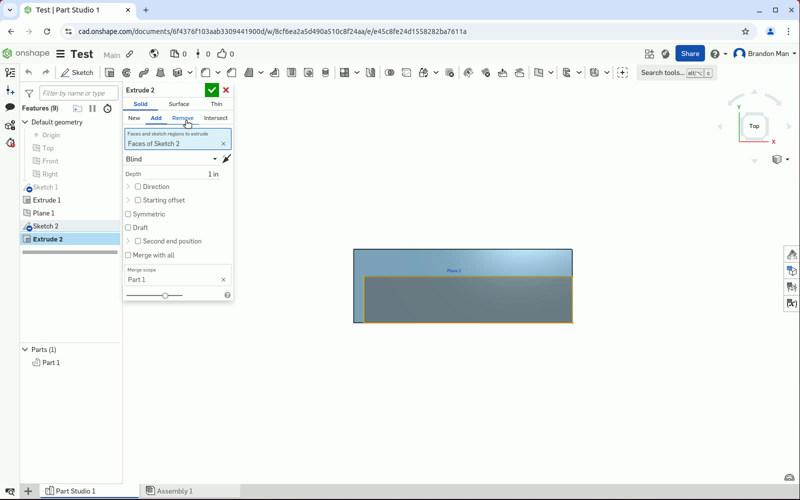
click(186, 120)
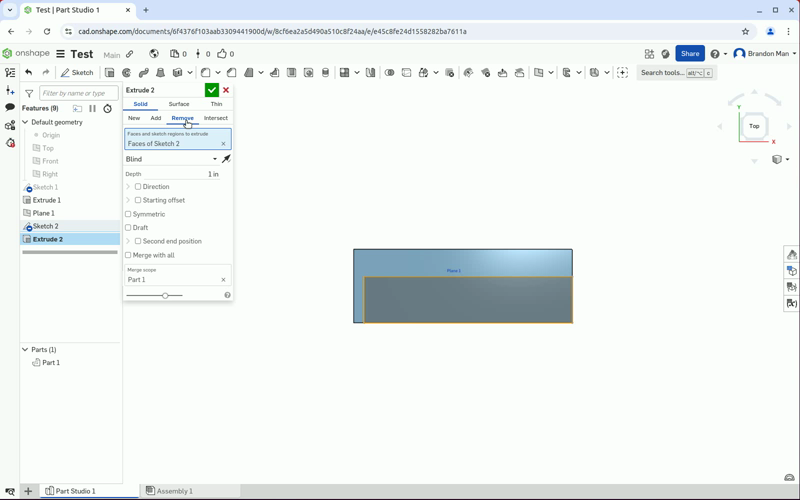
key(tab, 4)
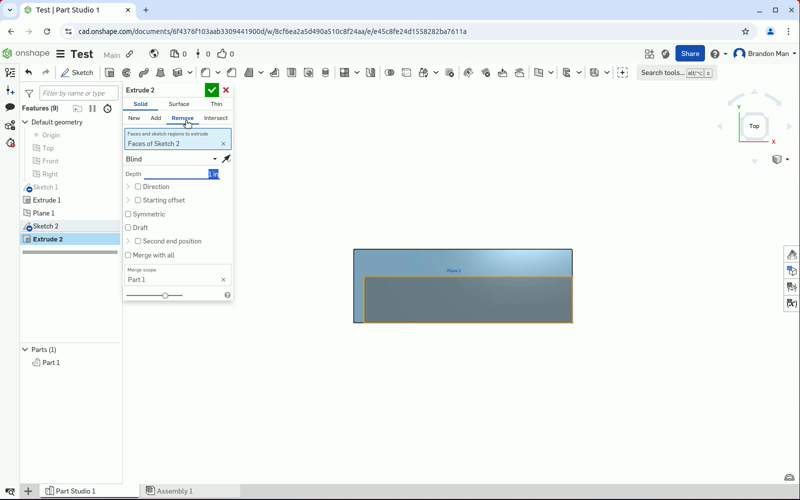
text(14.924)
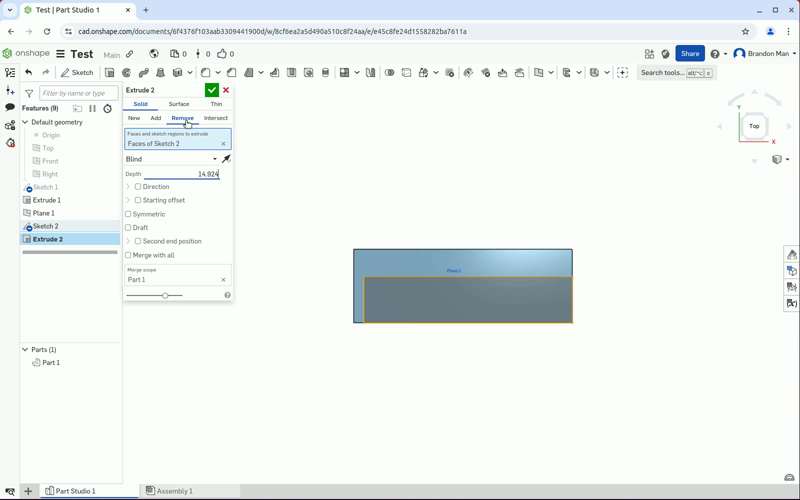
key(tab, 6)
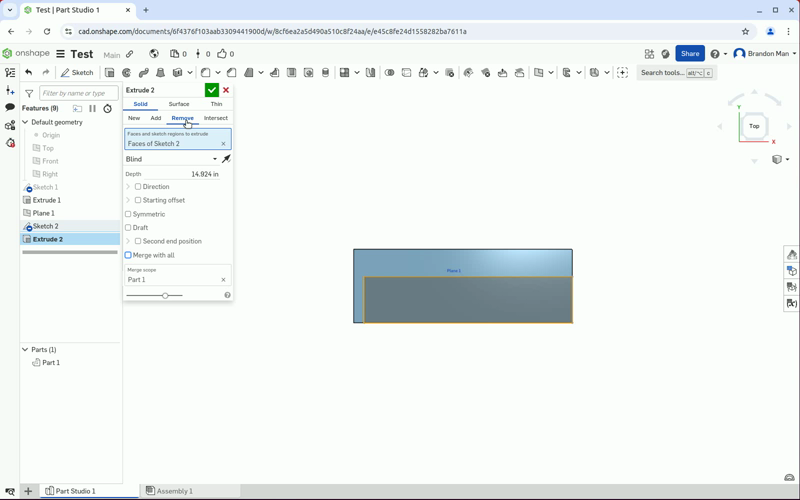
key(space)
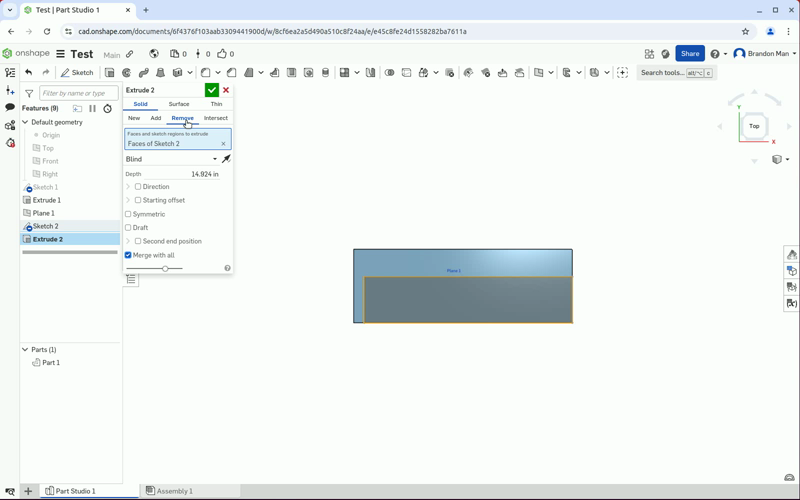
key(enter)
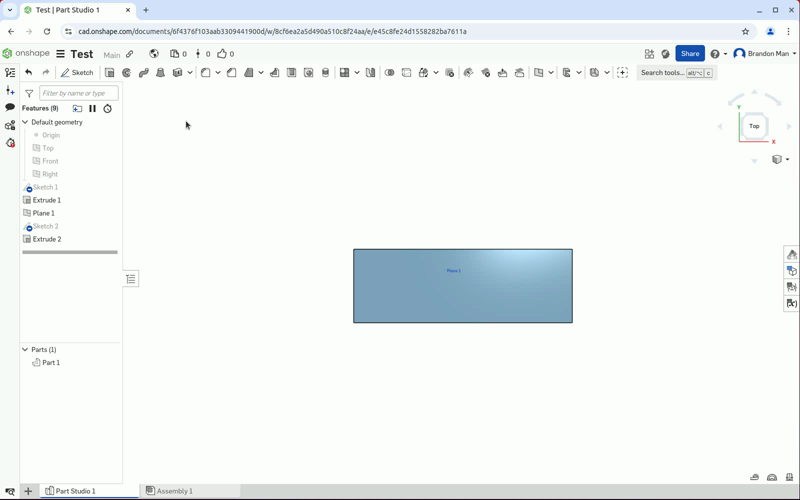
key(shift+h)
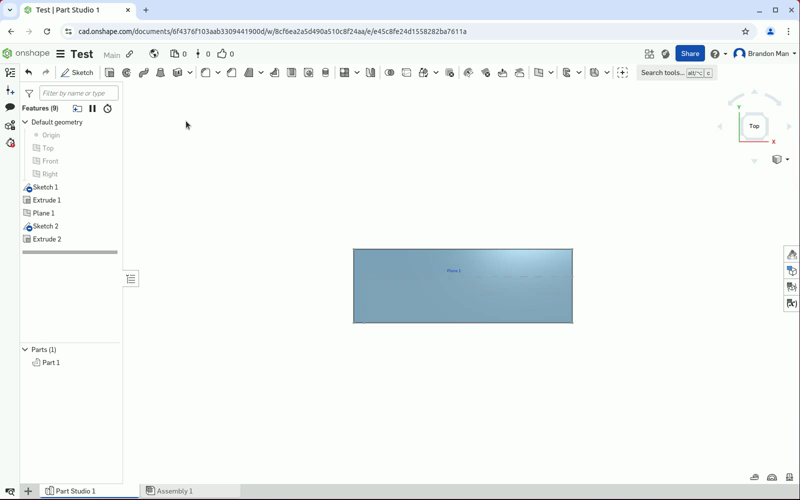
key(shift+h)
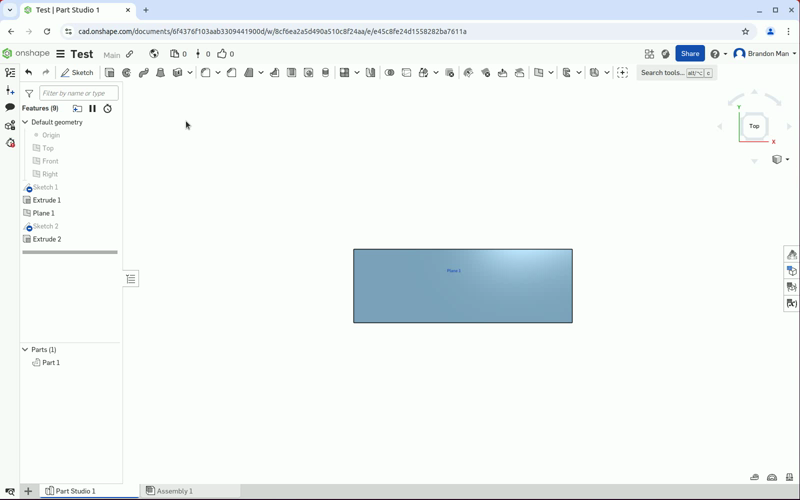
mouse_move(73, 189)
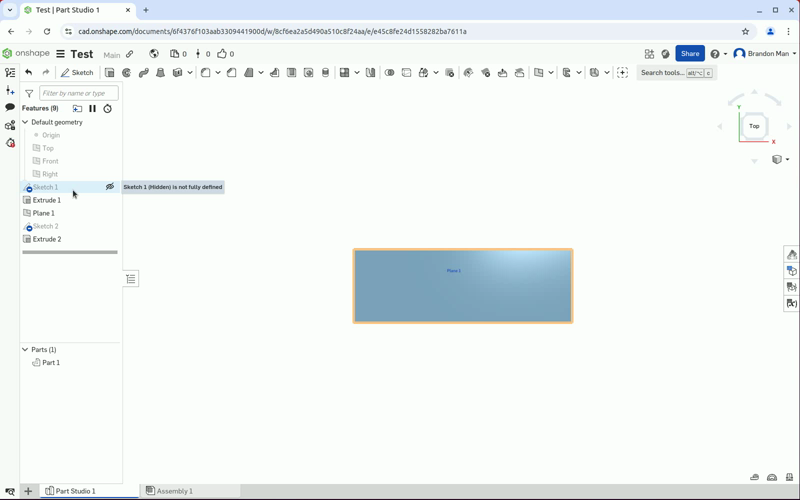
click(73, 189)
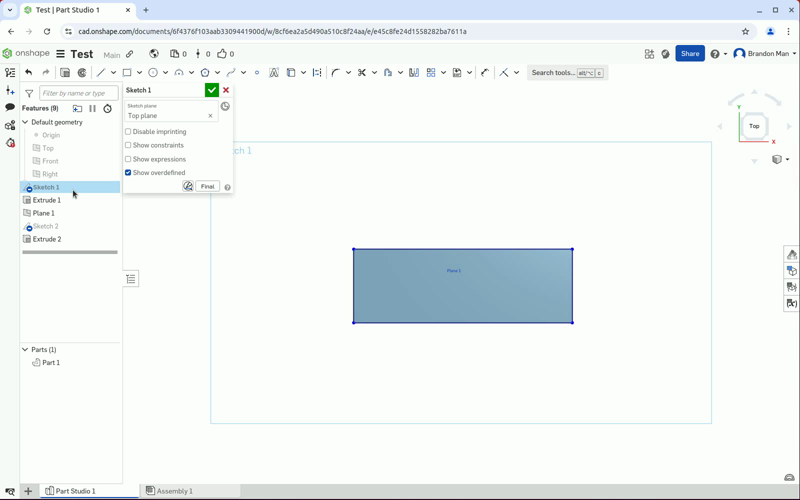
mouse_move(229, 92)
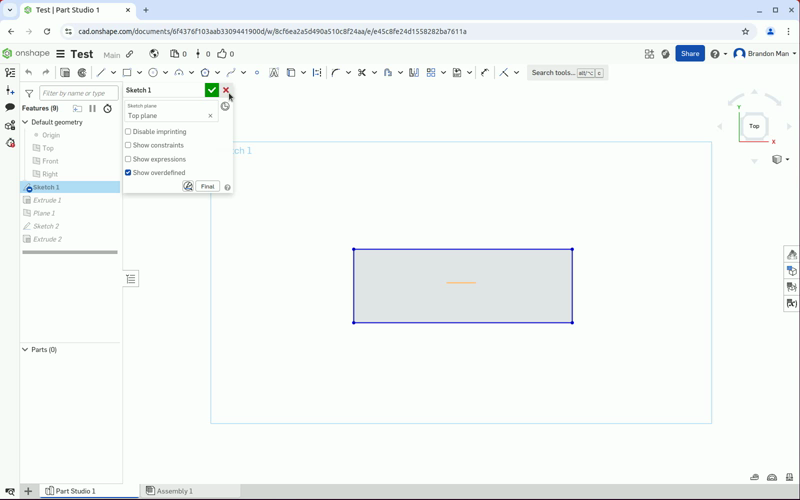
click(229, 92)
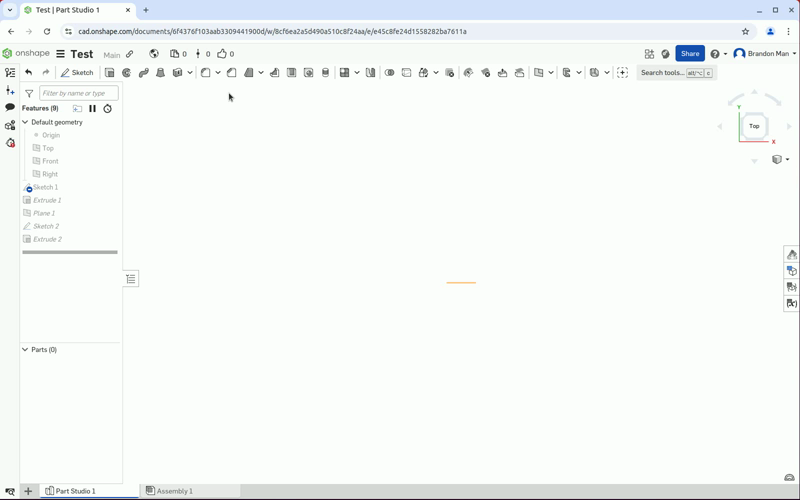
mouse_move(73, 352)
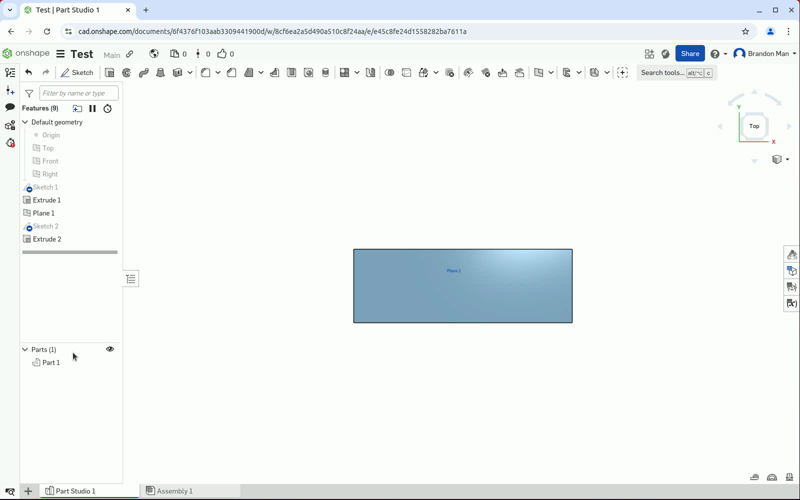
key(y)
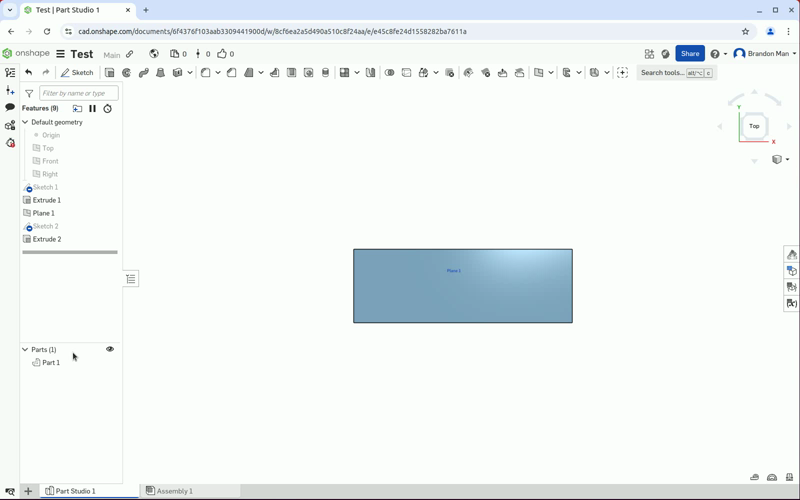
key(shift+p)
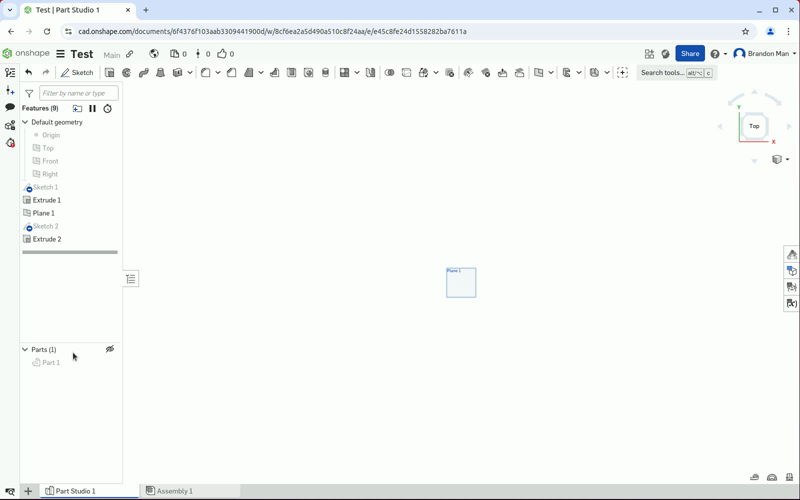
key(space)
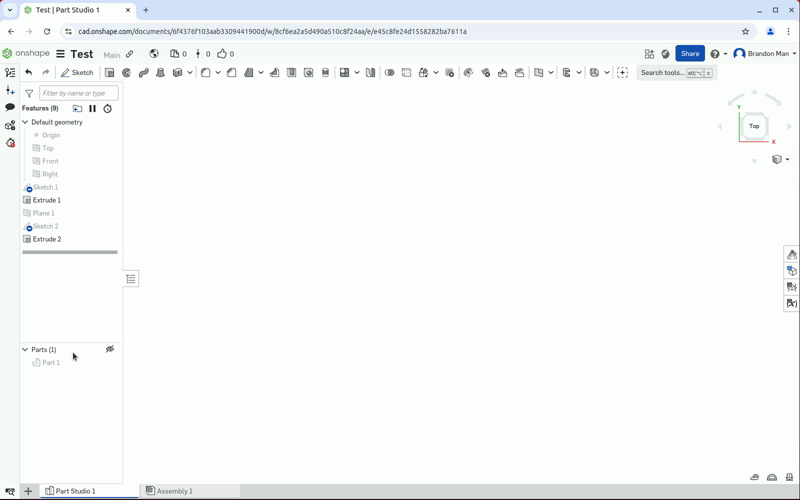
key_down(shift)
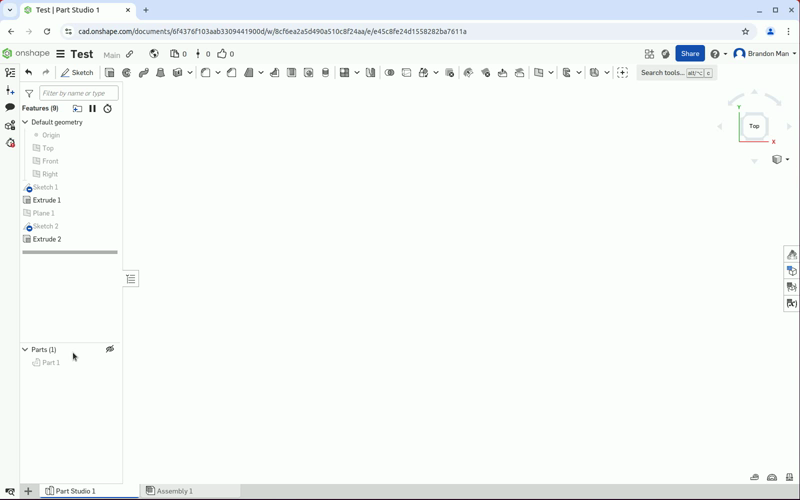
key(up)
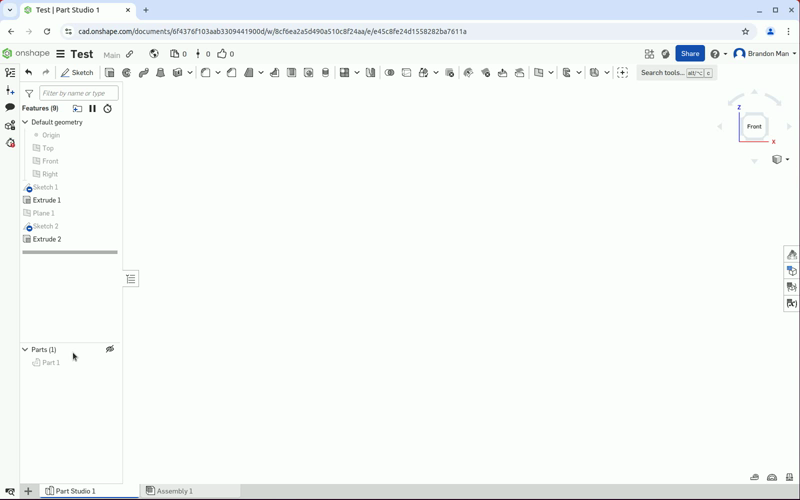
key_up(shift)
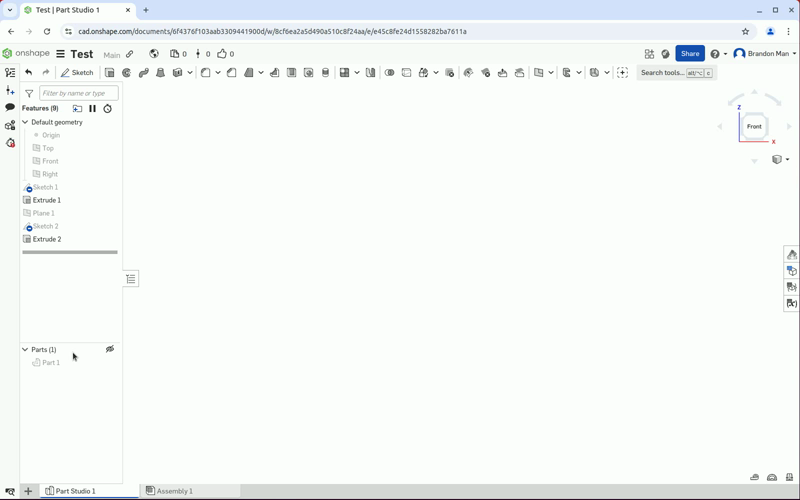
mouse_move(73, 352)
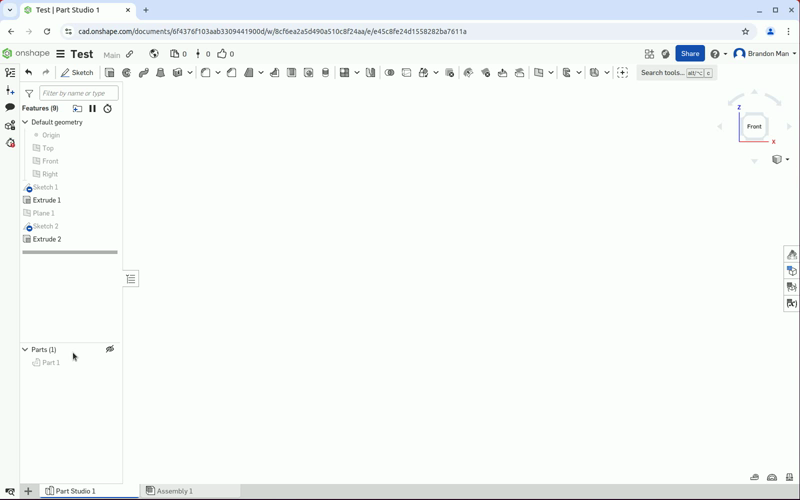
key(shift+y)
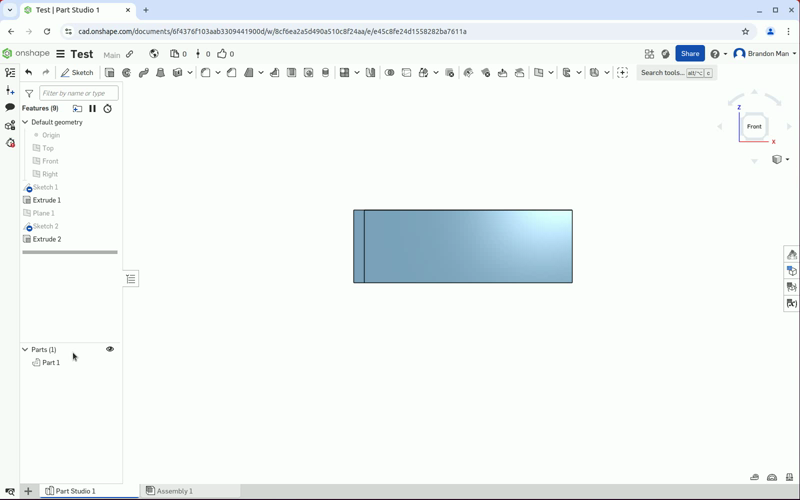
mouse_move(541, 75)
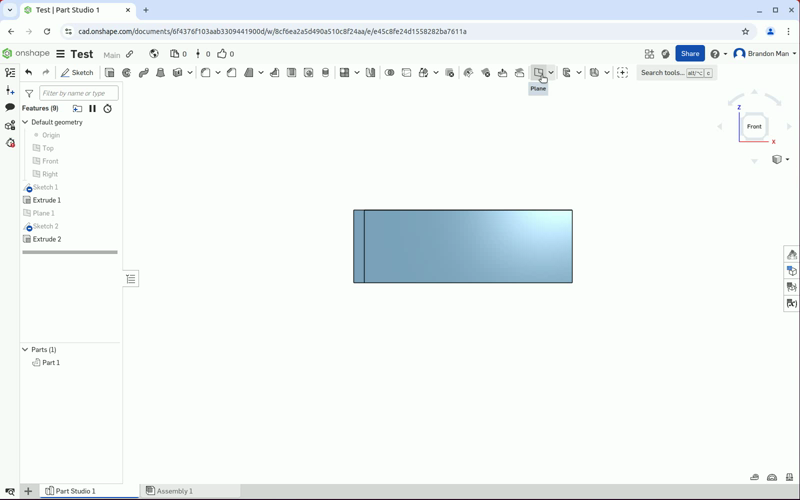
click(541, 75)
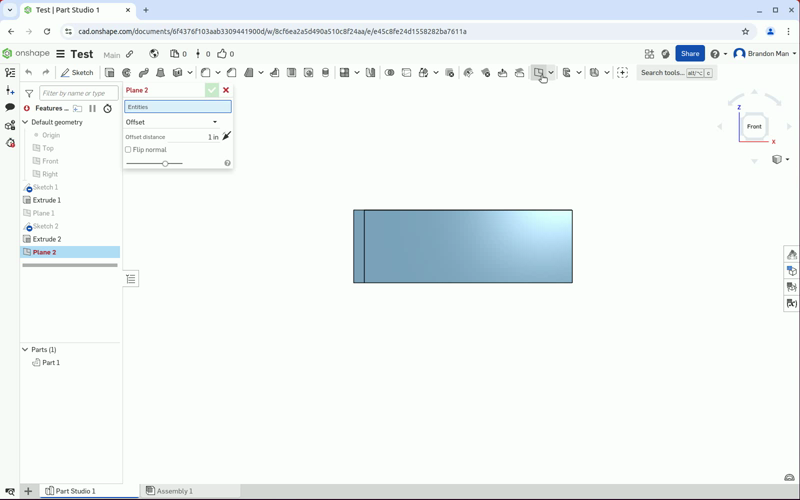
mouse_move(73, 163)
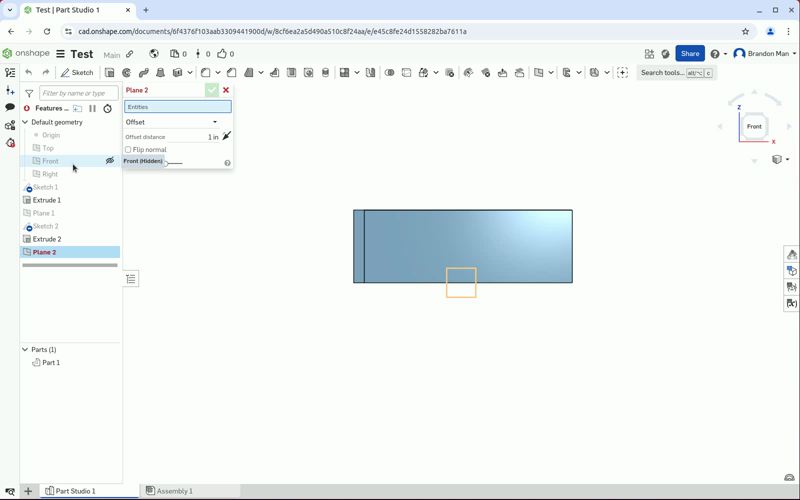
click(73, 163)
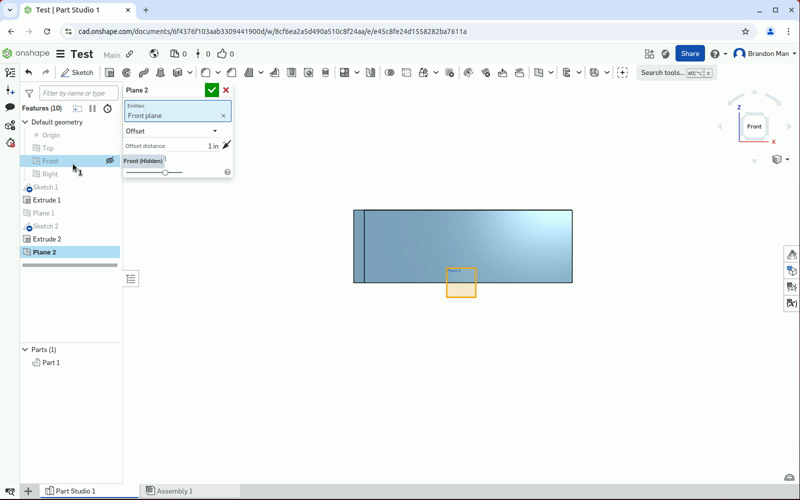
key(tab, 2)
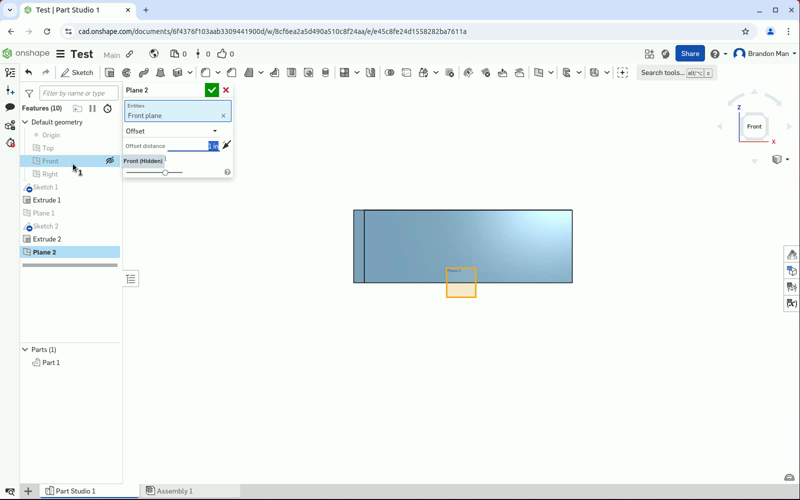
text(1.202)
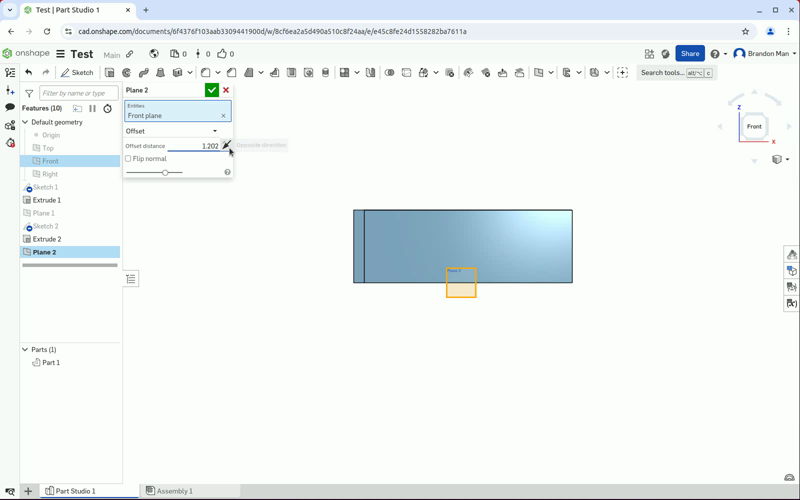
mouse_move(229, 147)
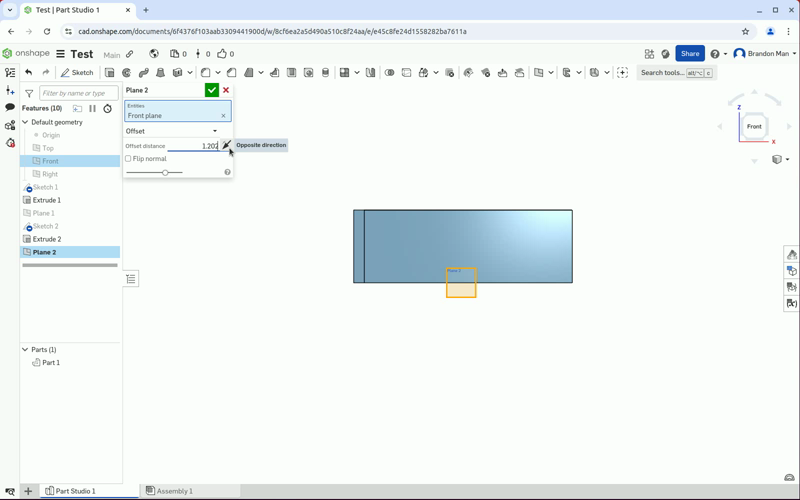
click(229, 147)
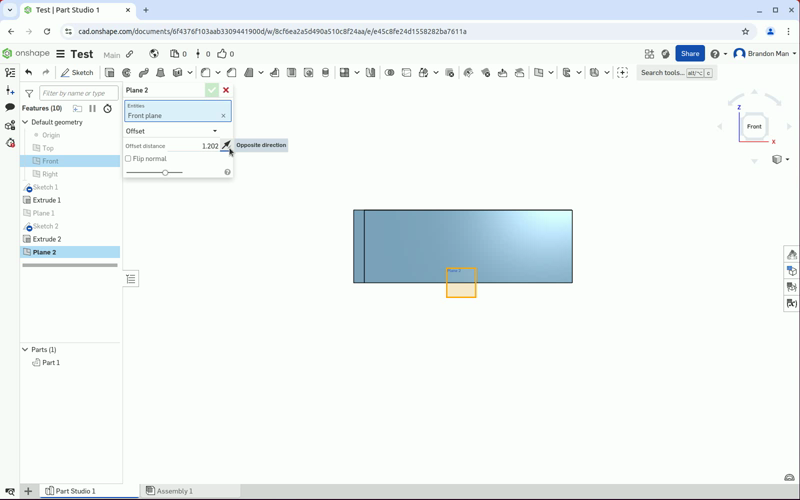
key(enter, 2)
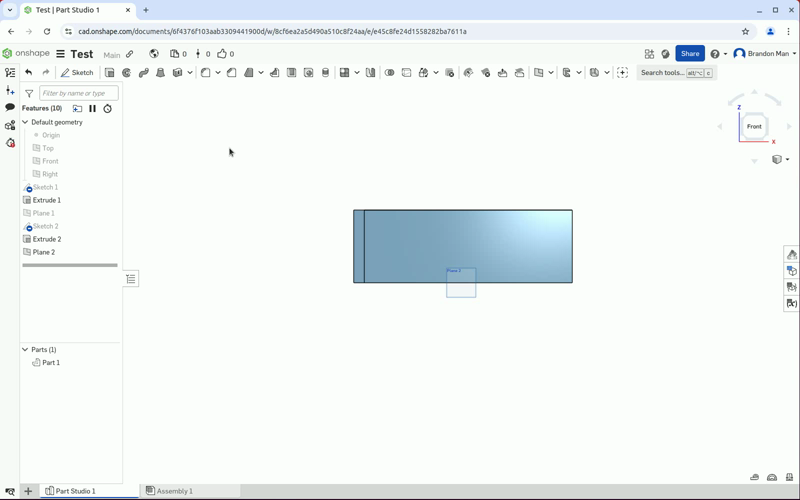
key(shift+s)
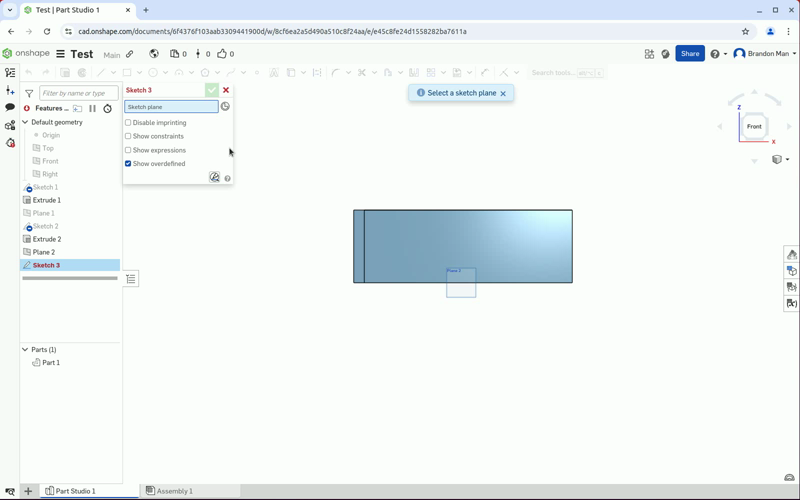
mouse_move(73, 254)
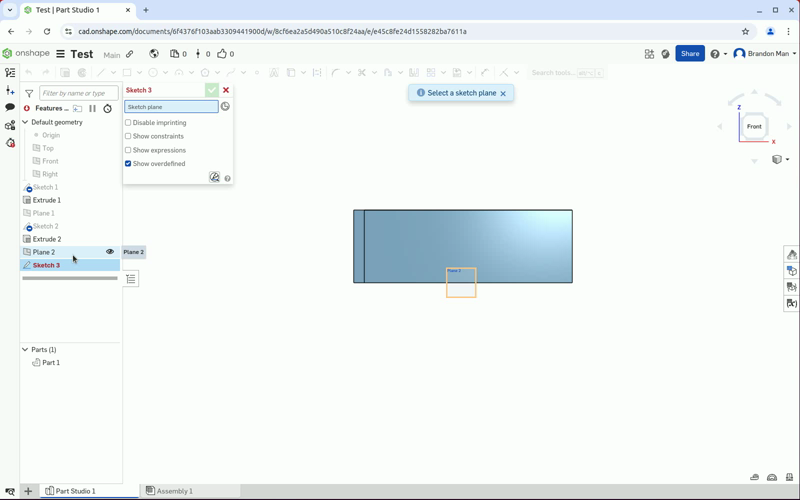
click(73, 254)
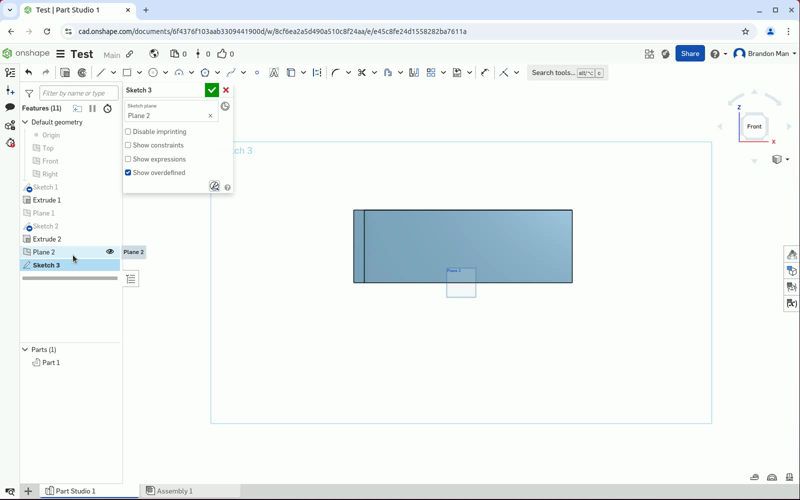
mouse_move(73, 352)
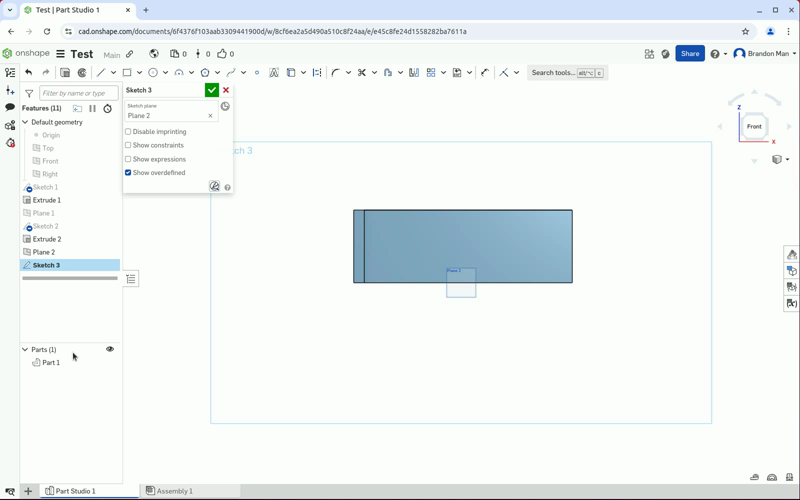
key(y)
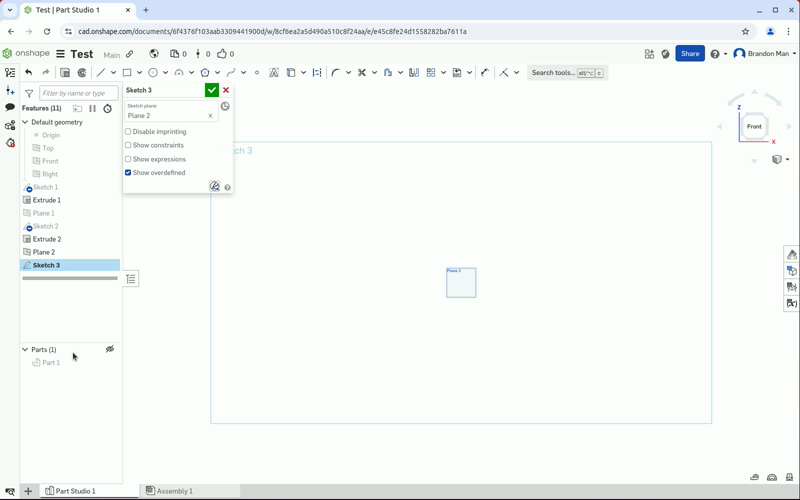
key(c)
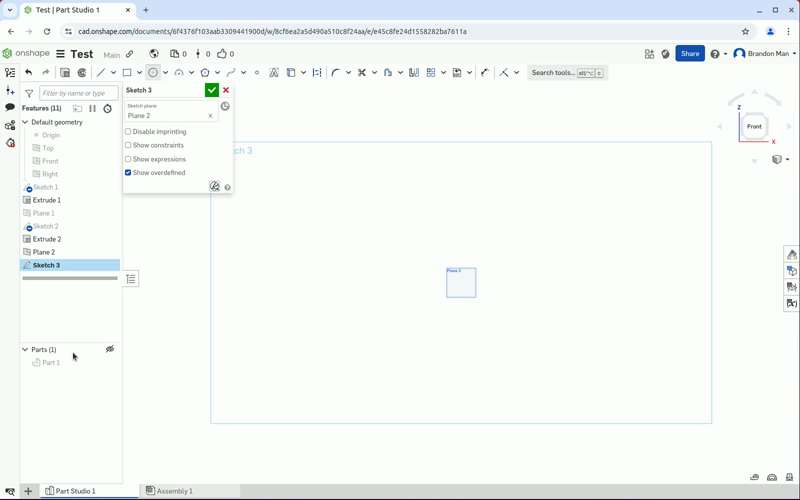
key_down(shift)
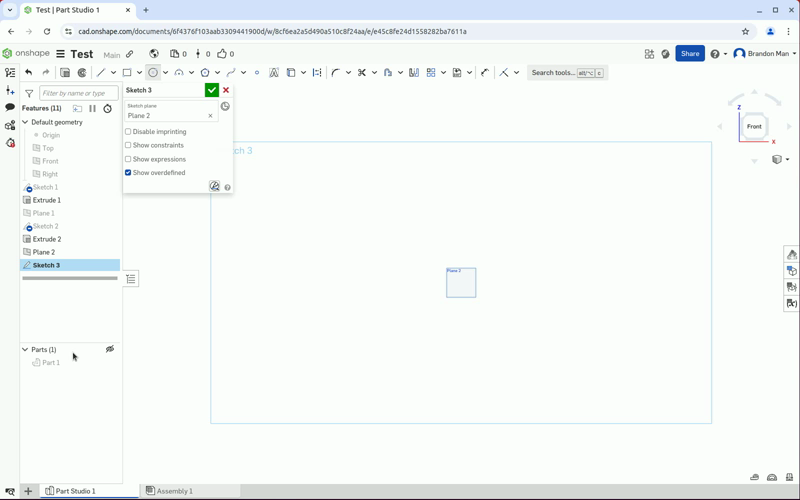
mouse_move(411, 252)
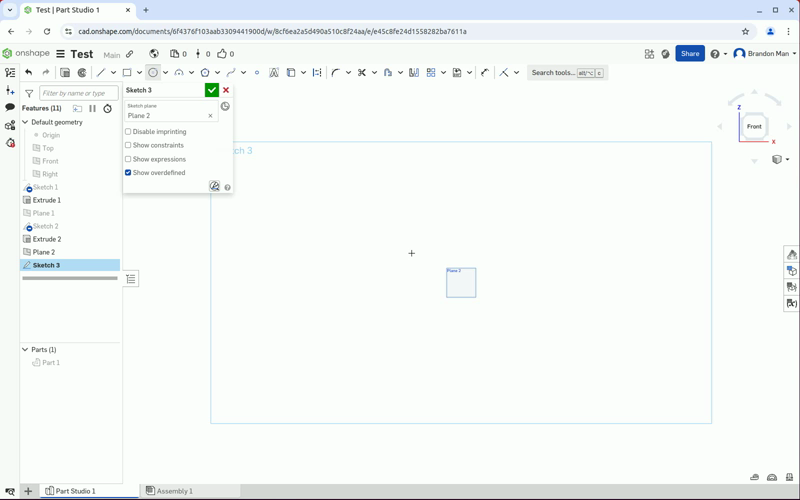
click(411, 252)
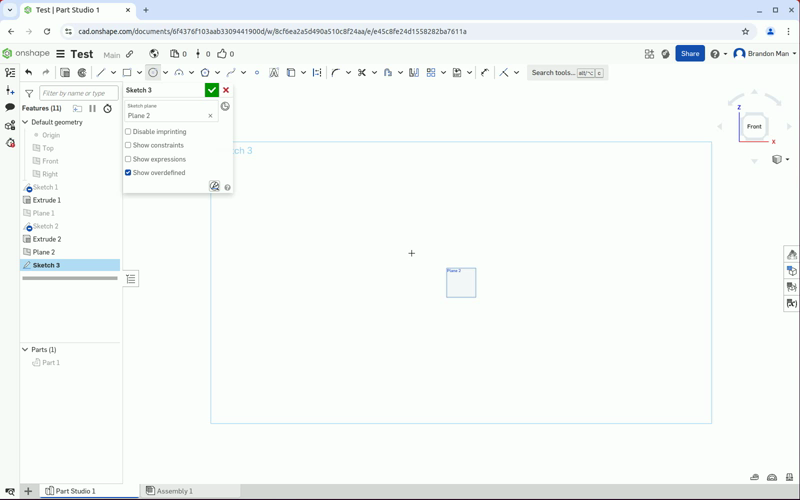
key_up(shift)
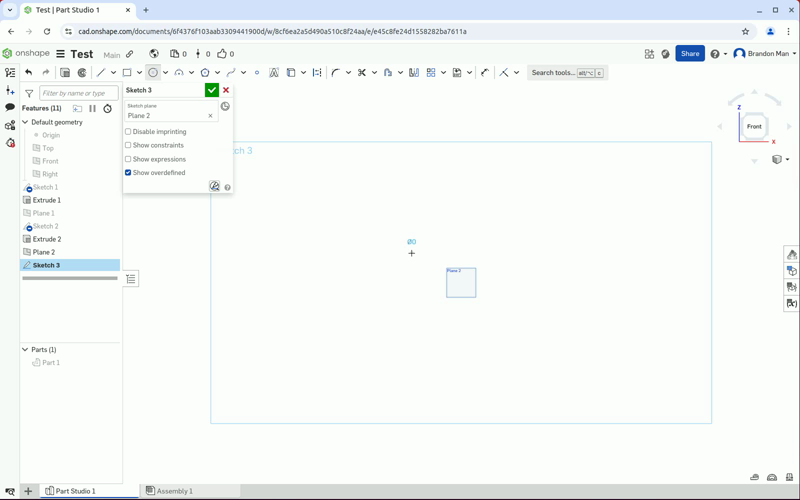
mouse_move(427, 252)
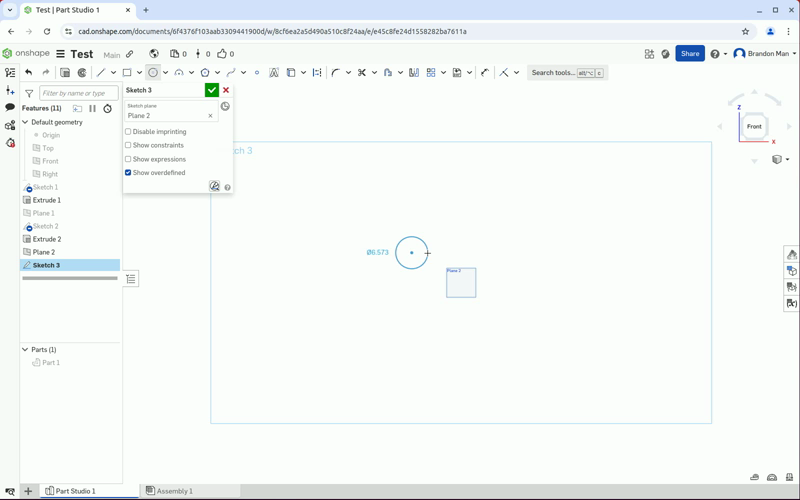
click(427, 252)
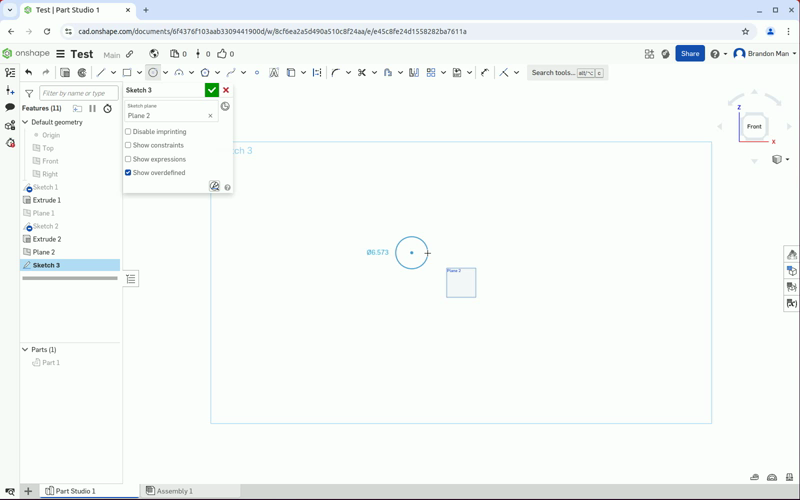
key(esc)
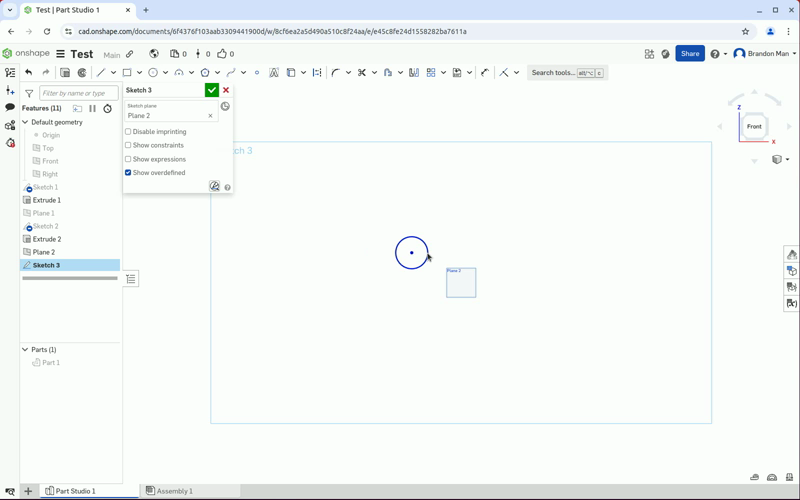
mouse_move(415, 249)
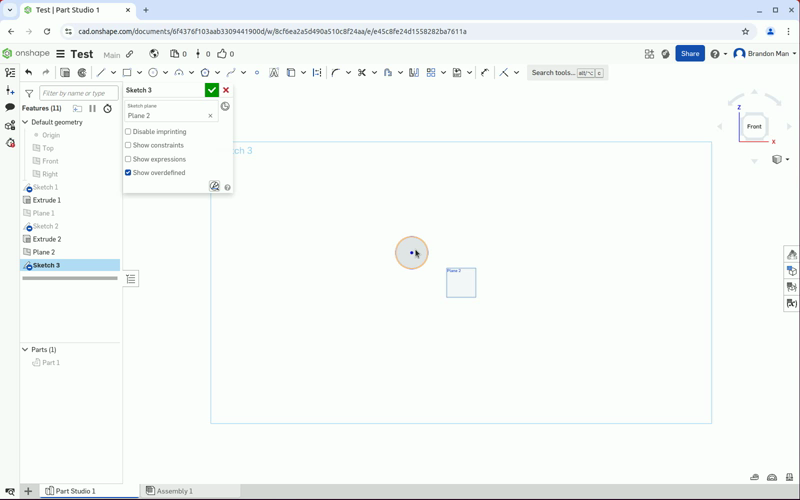
scroll(6)
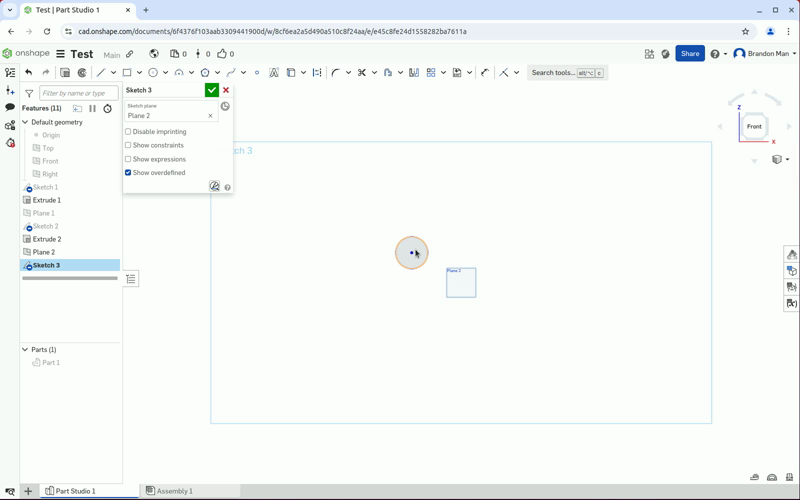
scroll(6)
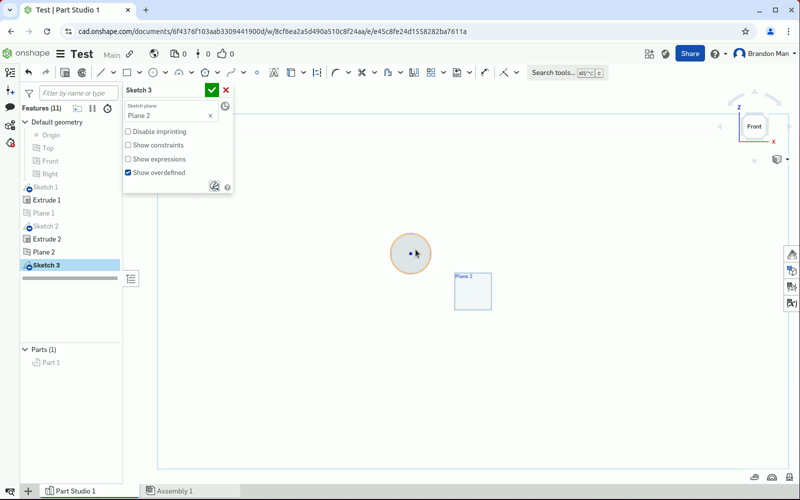
scroll(6)
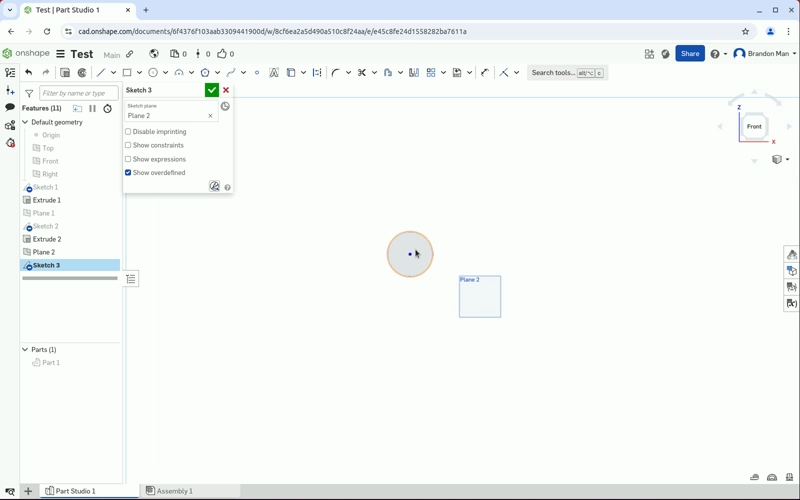
scroll(6)
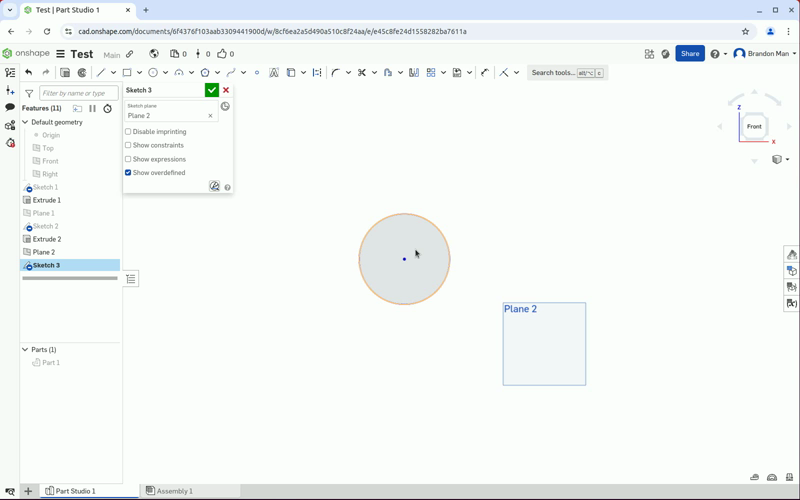
scroll(6)
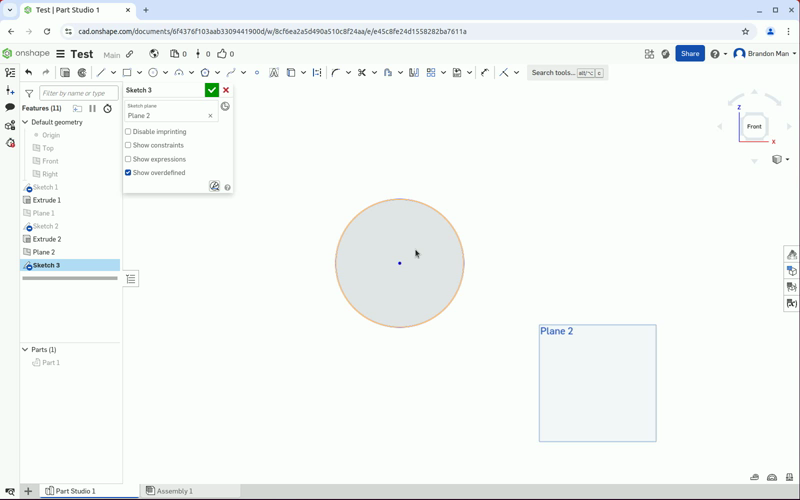
scroll(6)
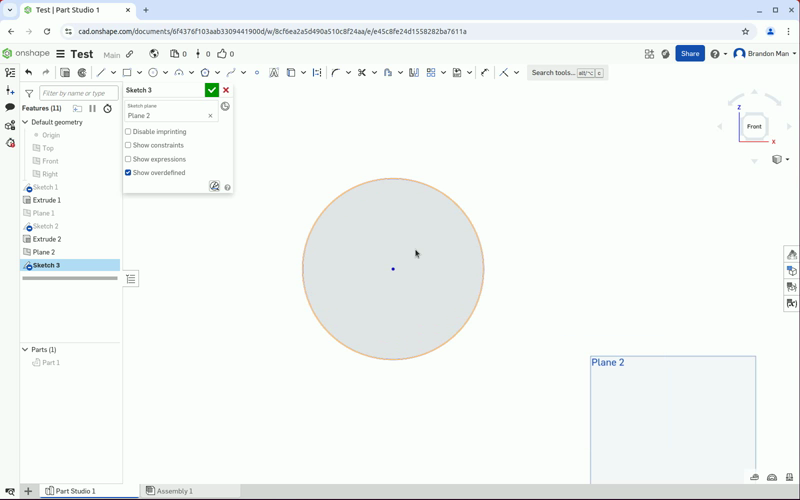
scroll(6)
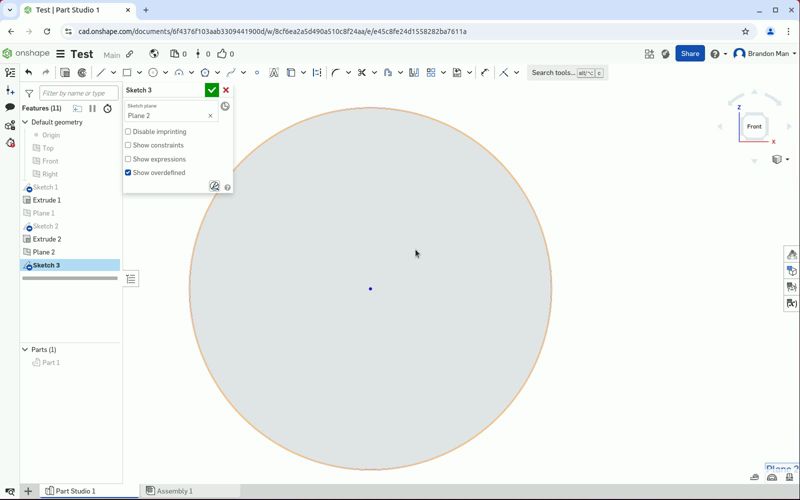
click(415, 249)
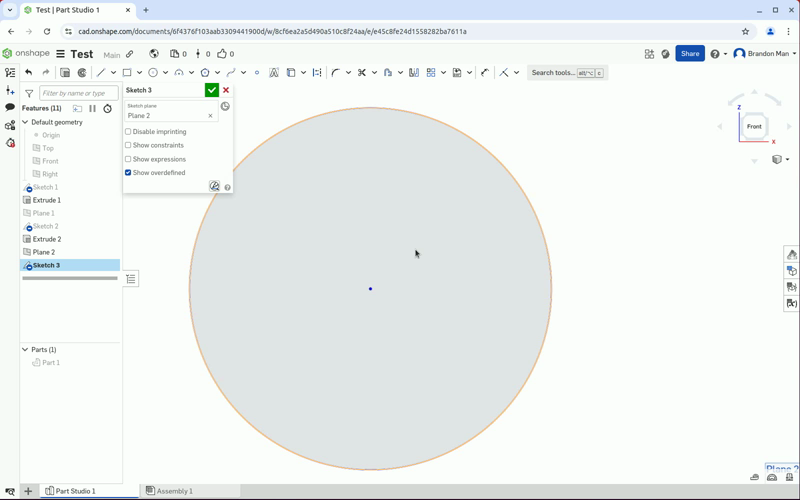
scroll(-6)
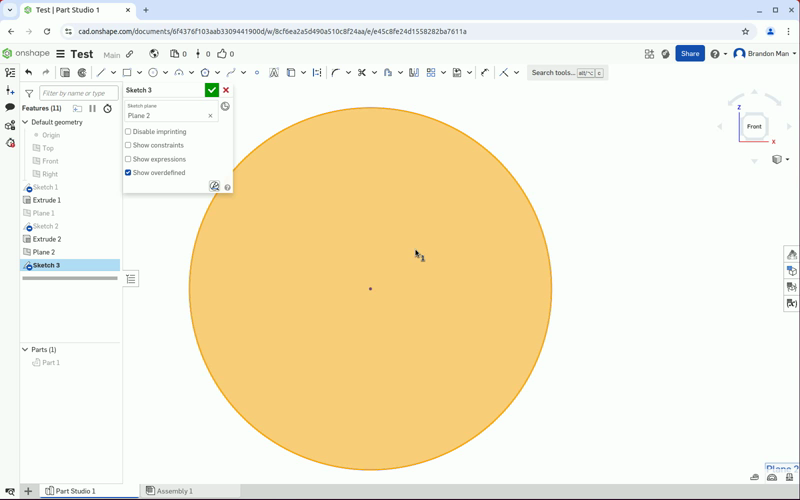
scroll(-6)
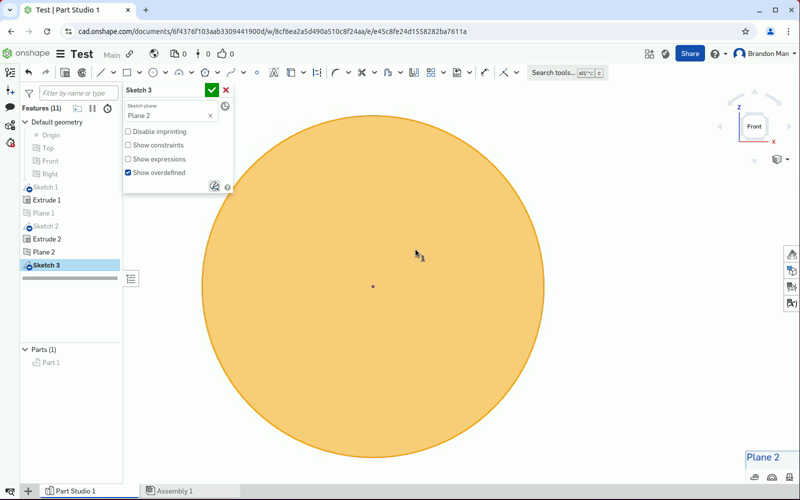
scroll(-6)
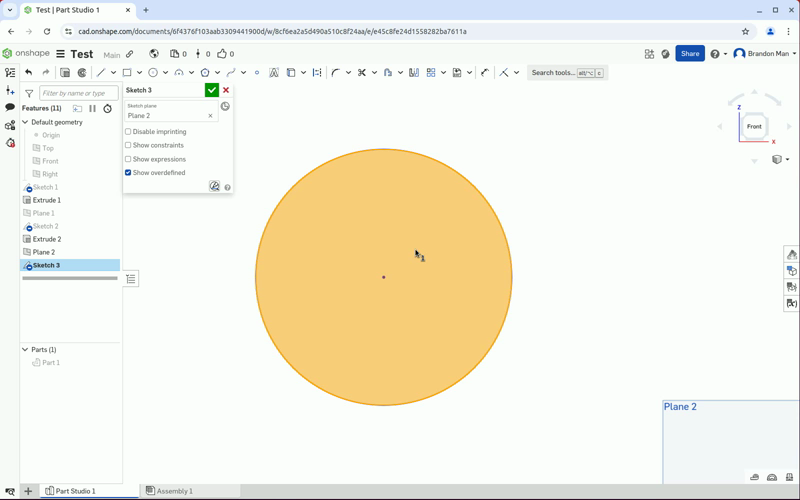
scroll(-6)
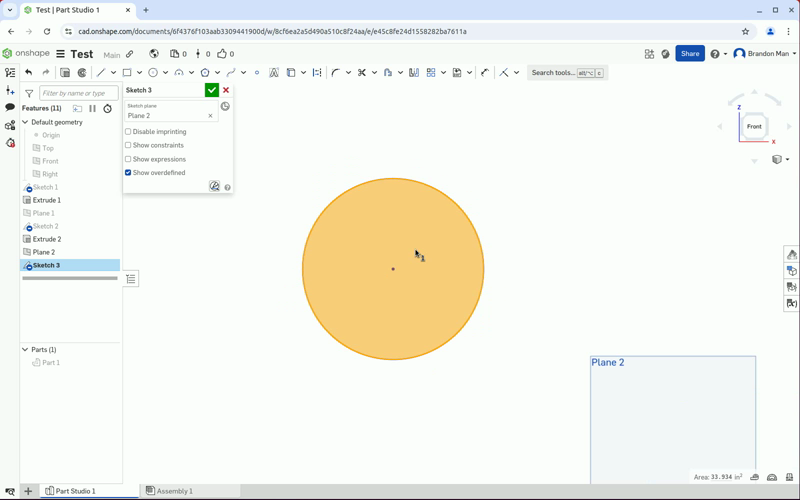
scroll(-6)
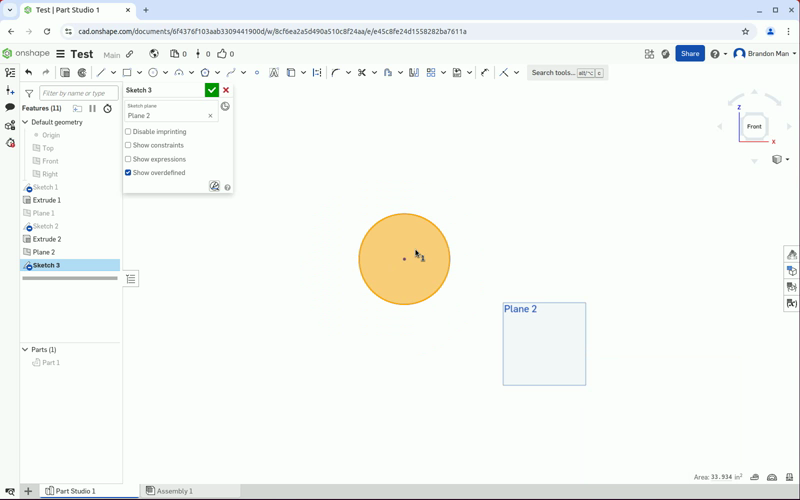
scroll(-6)
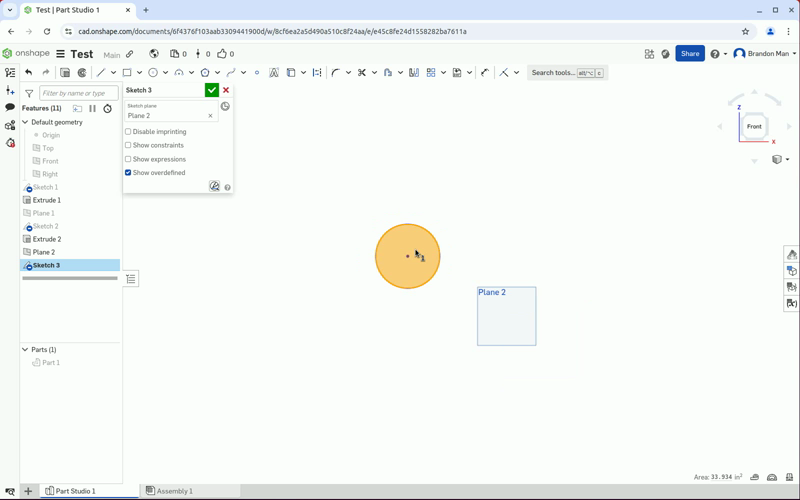
scroll(-6)
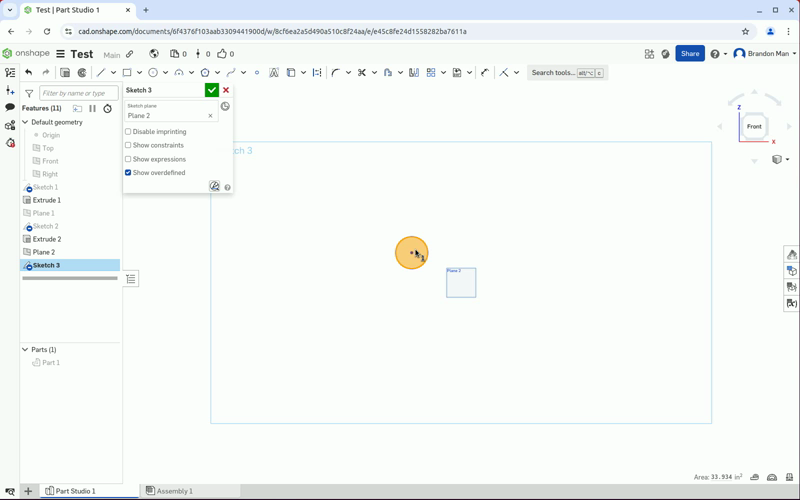
mouse_move(73, 352)
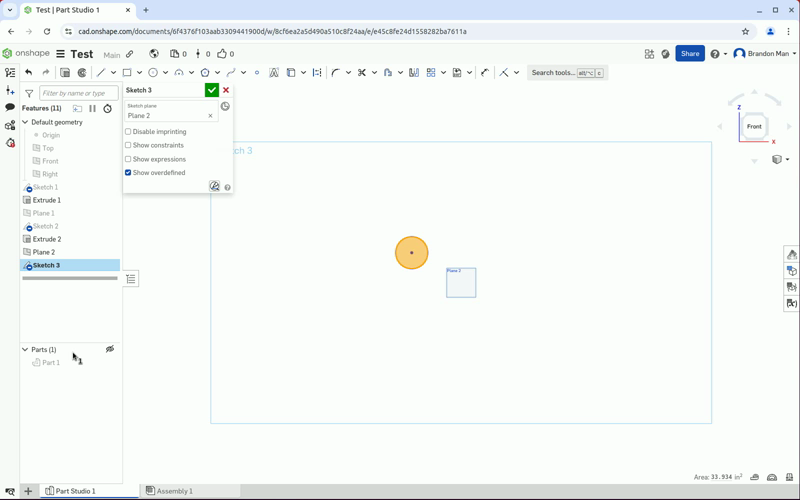
key(shift+y)
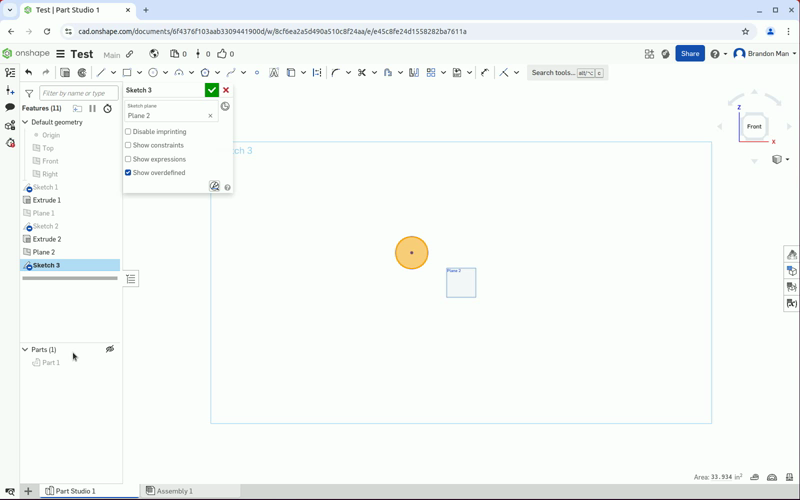
key(shift+e)
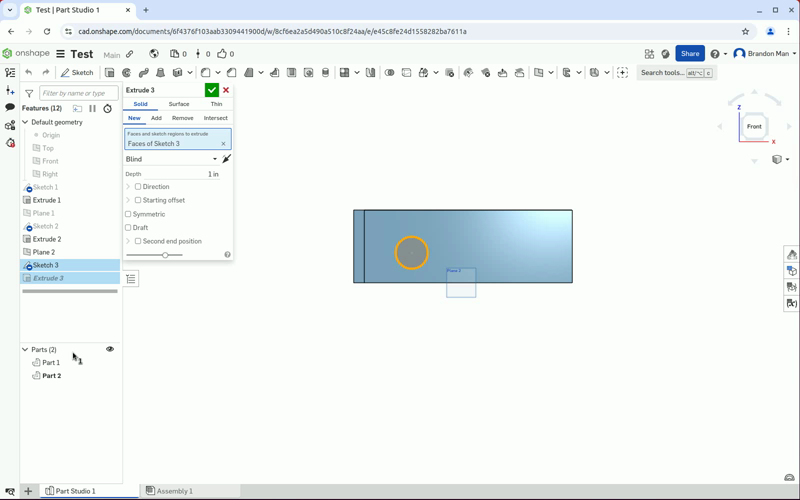
mouse_move(143, 106)
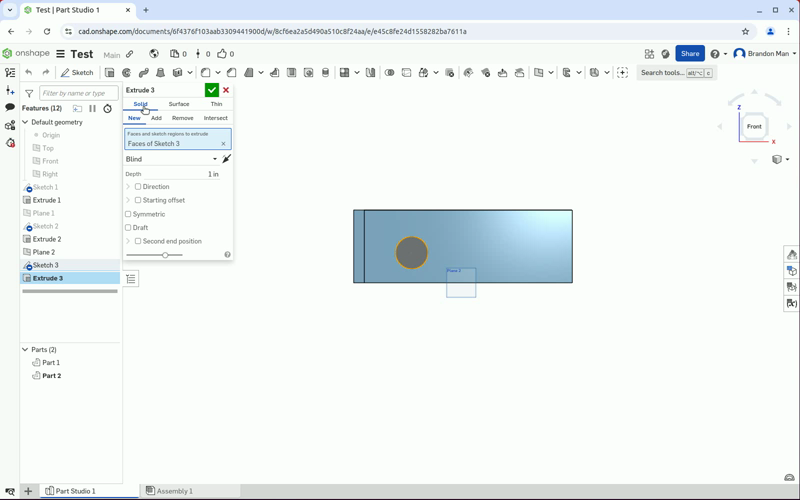
click(143, 106)
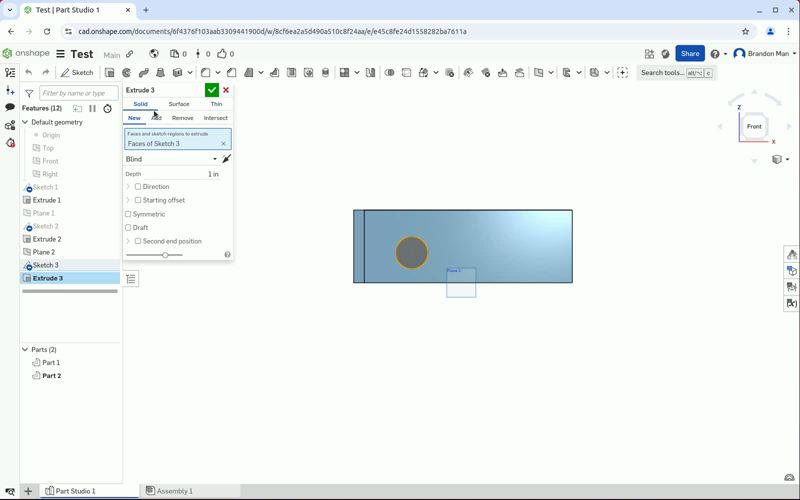
mouse_move(186, 120)
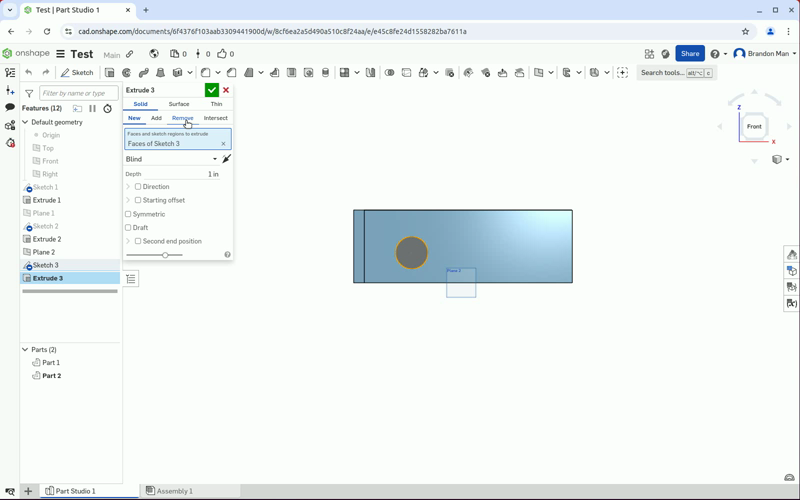
click(186, 120)
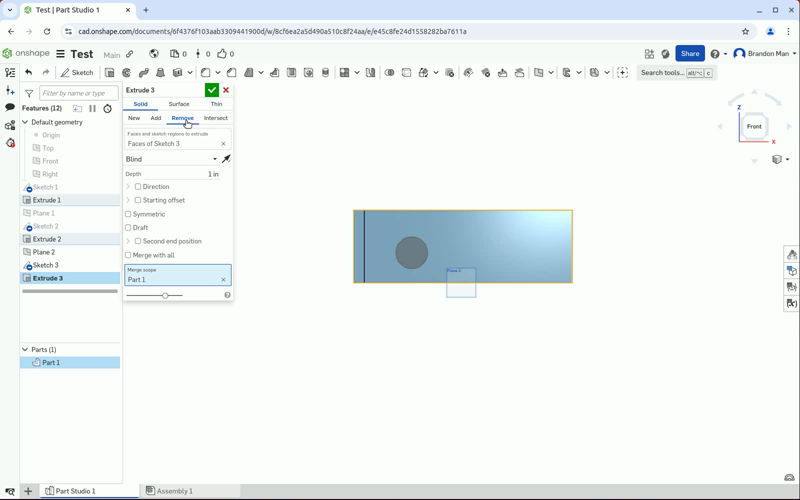
key(tab, 4)
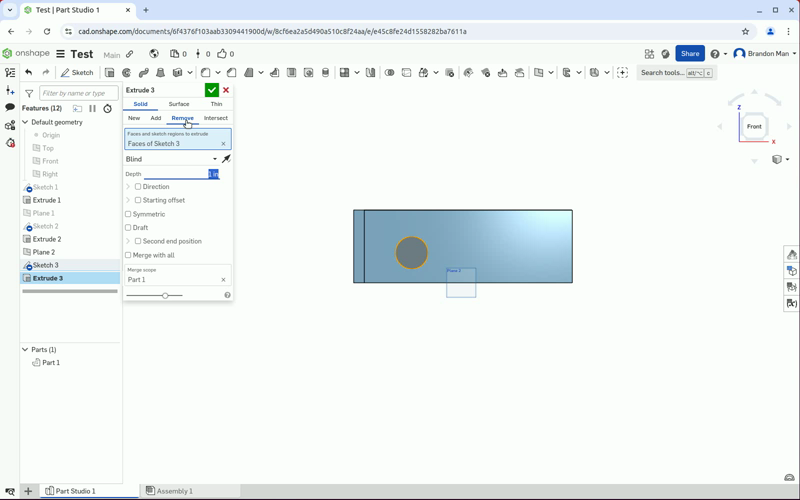
text(14.924)
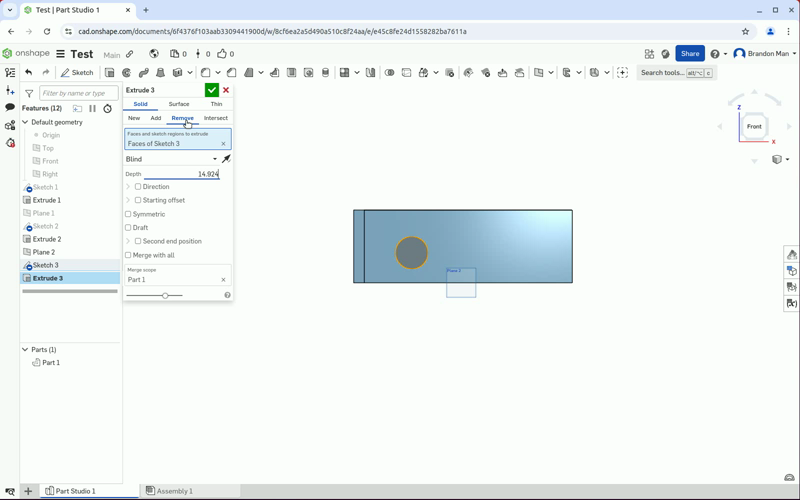
key(tab, 6)
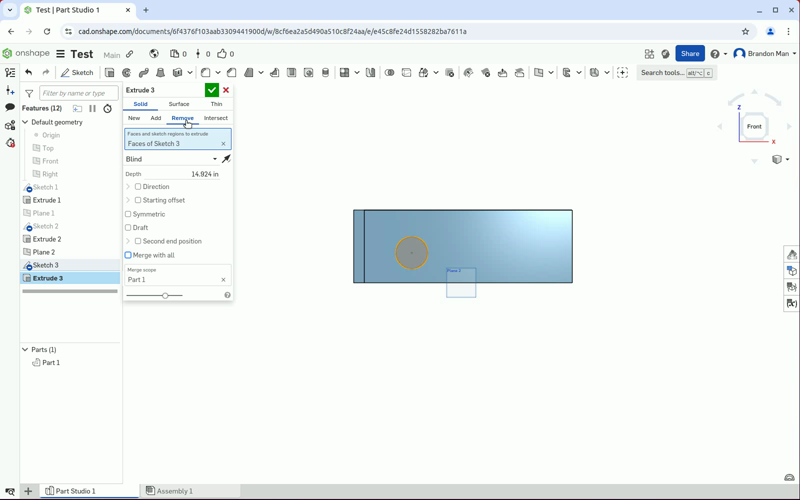
key(space)
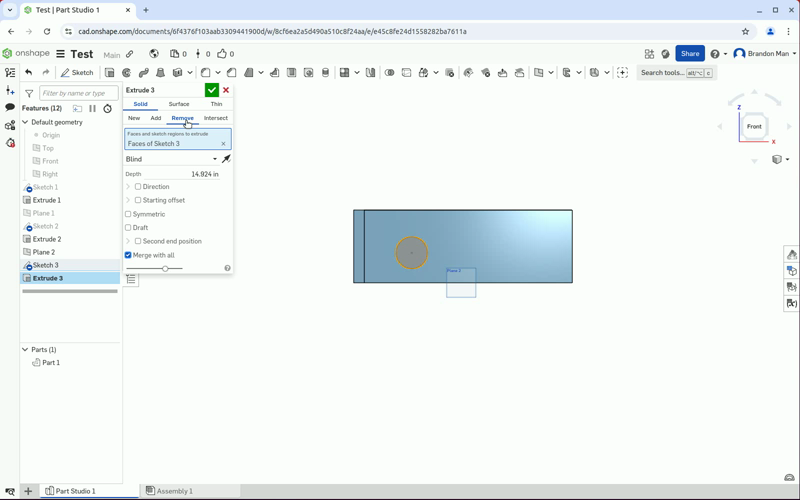
key(enter)
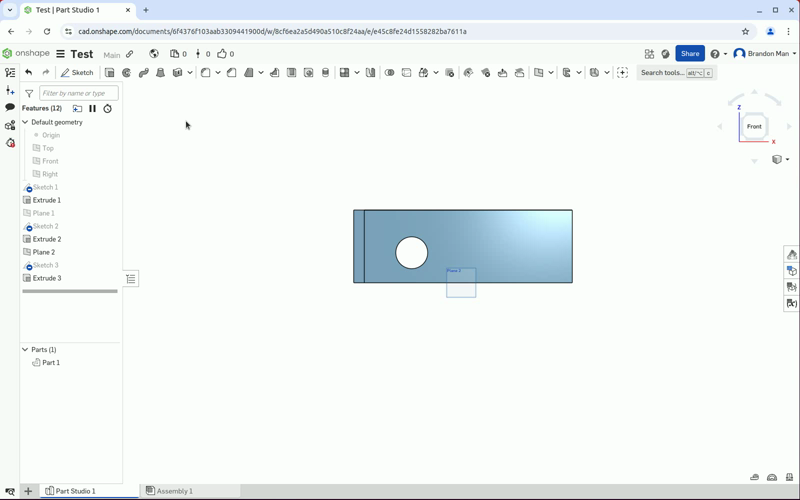
key(shift+h)
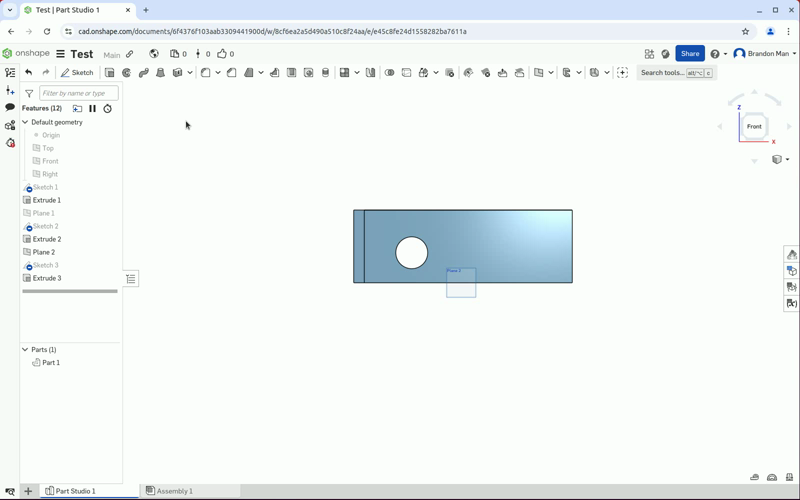
key(shift+h)
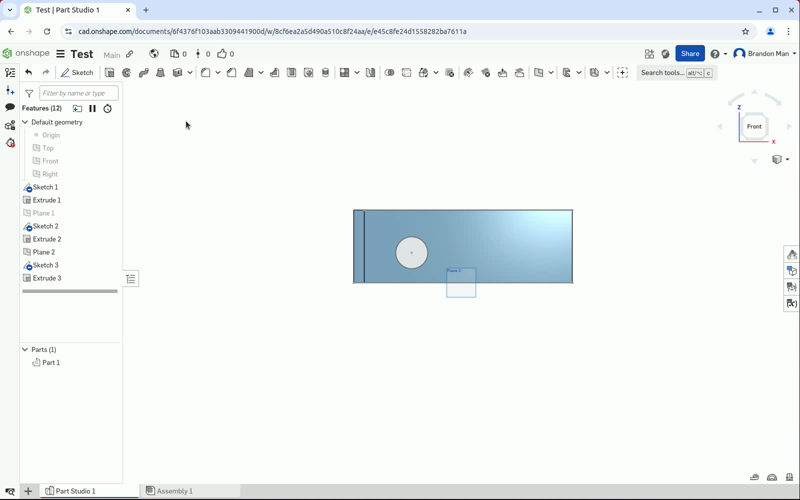
key(shift+7)
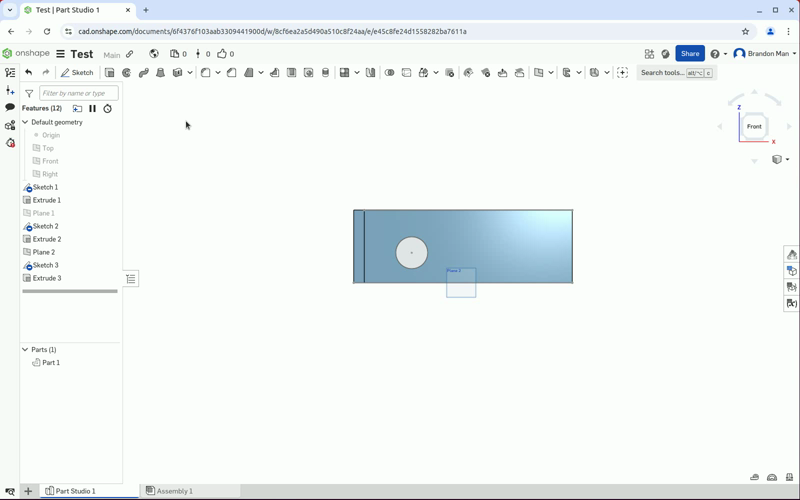
key(left, 2)
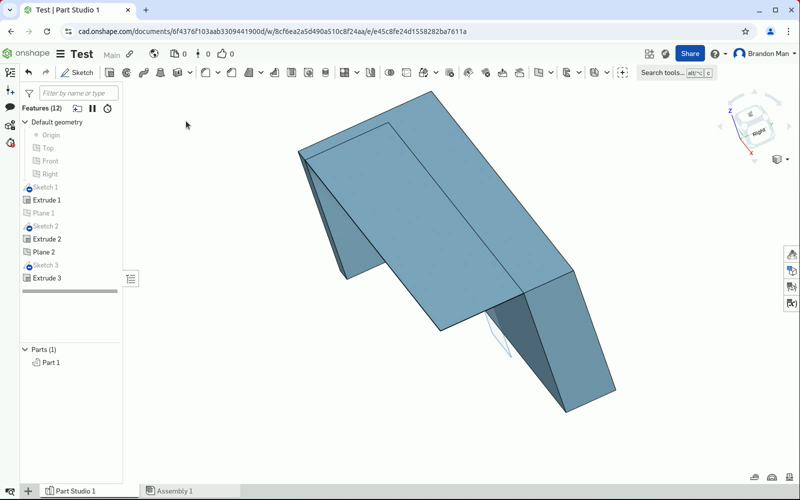
key(down, 2)
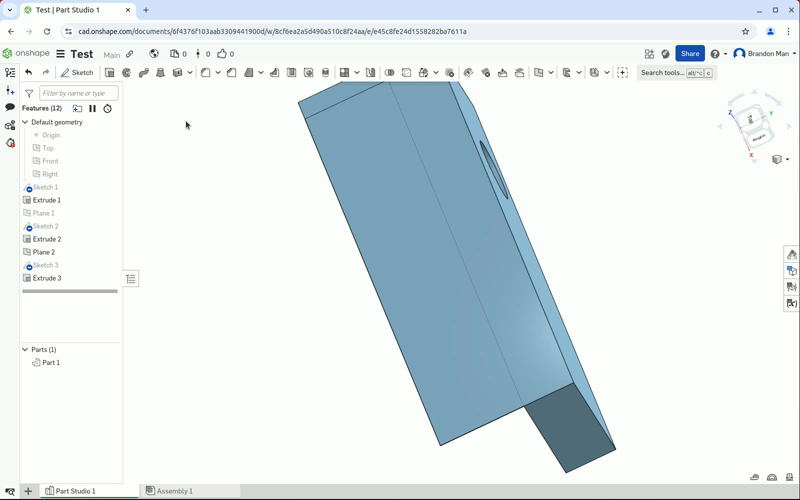
key(up, 2)
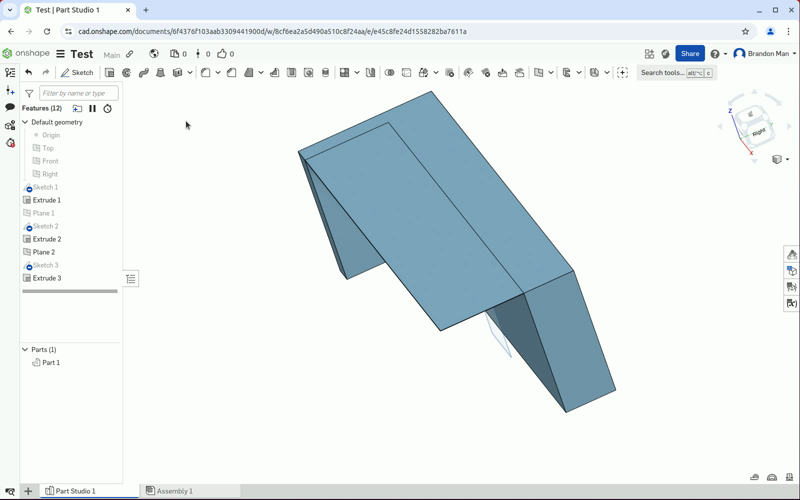
key(right, 2)
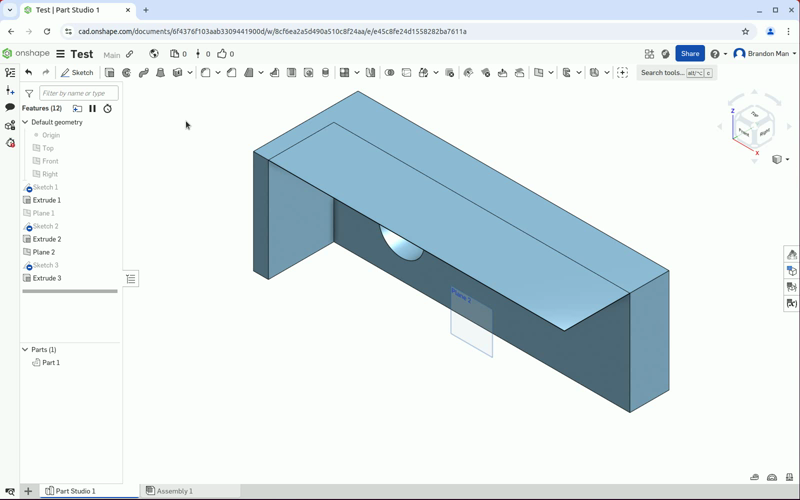
mouse_move(73, 189)
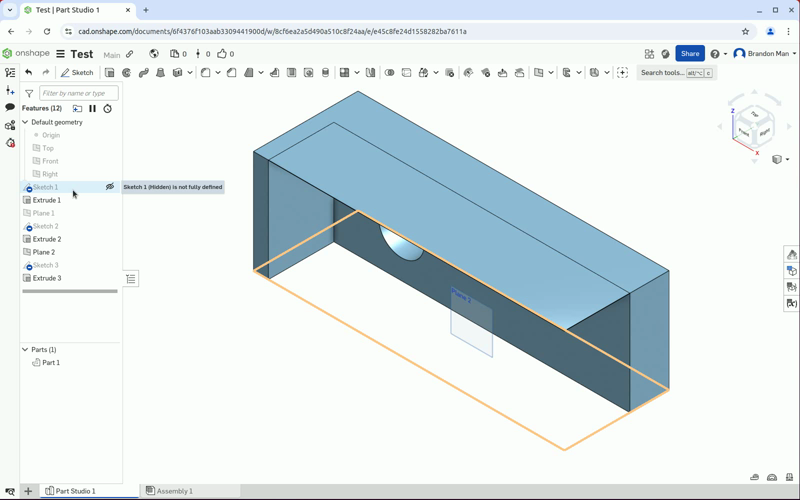
click(73, 189)